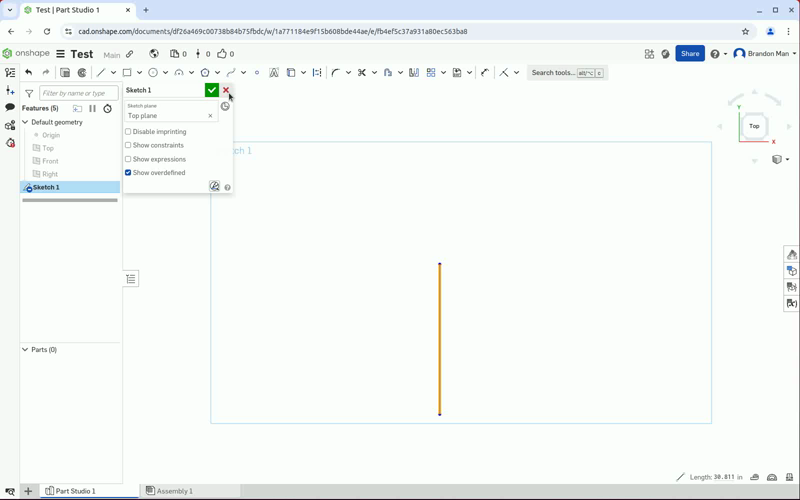
key(shift+h)
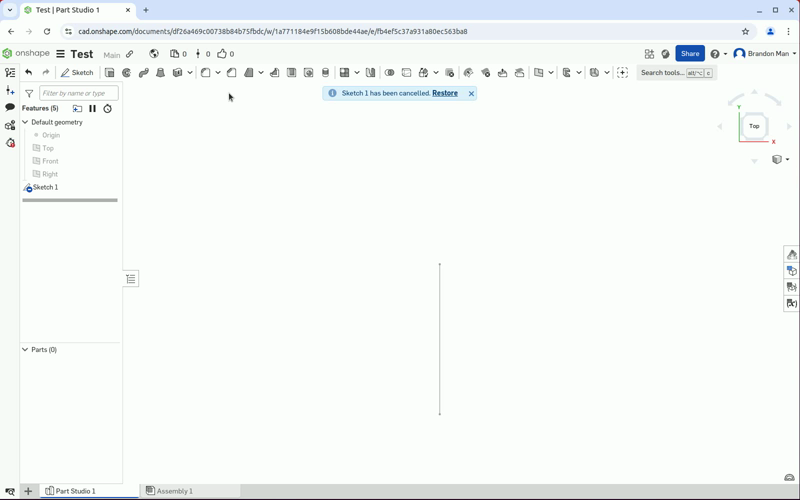
mouse_move(73, 352)
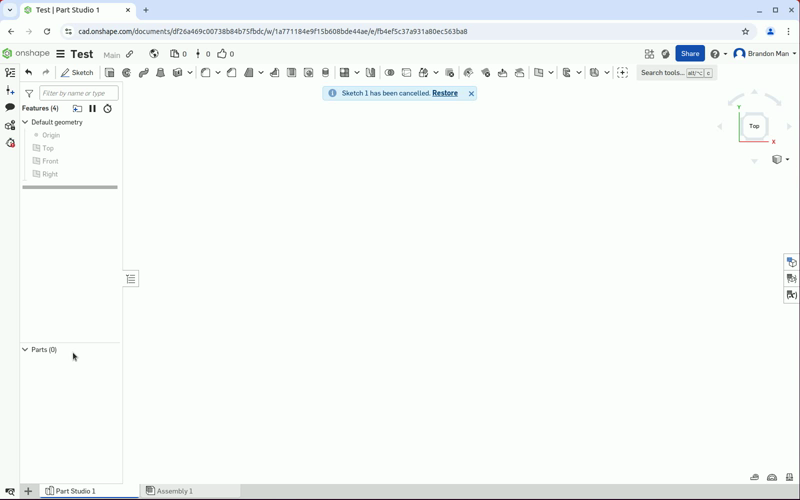
key(y)
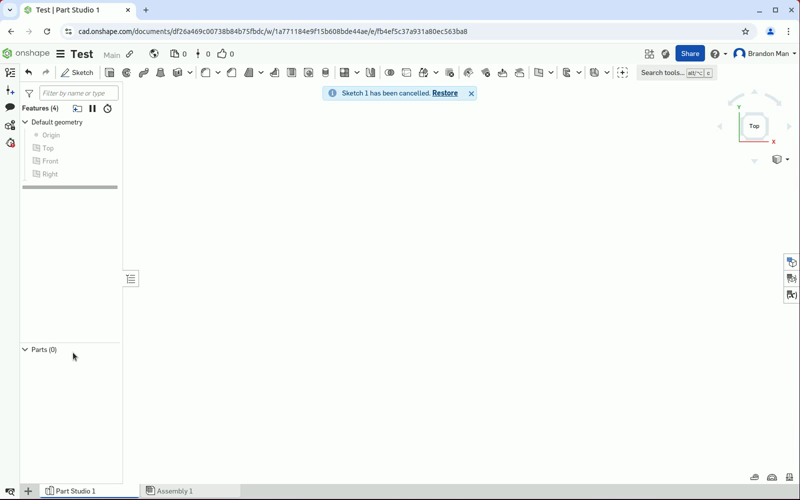
key(shift+p)
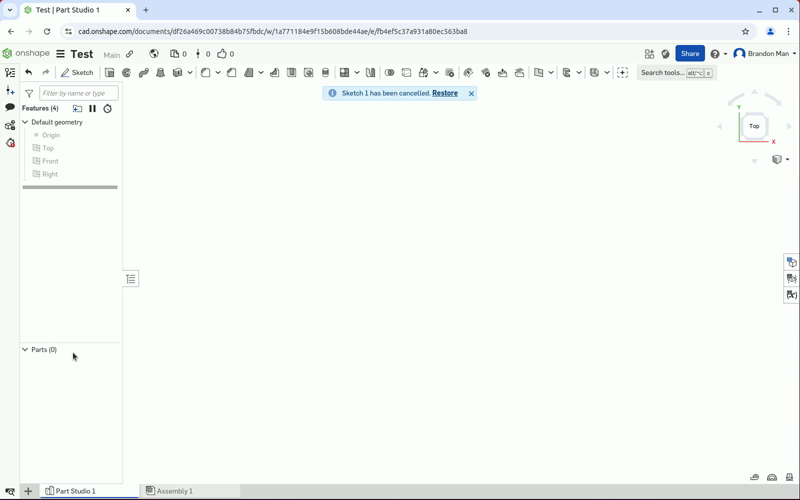
key(space)
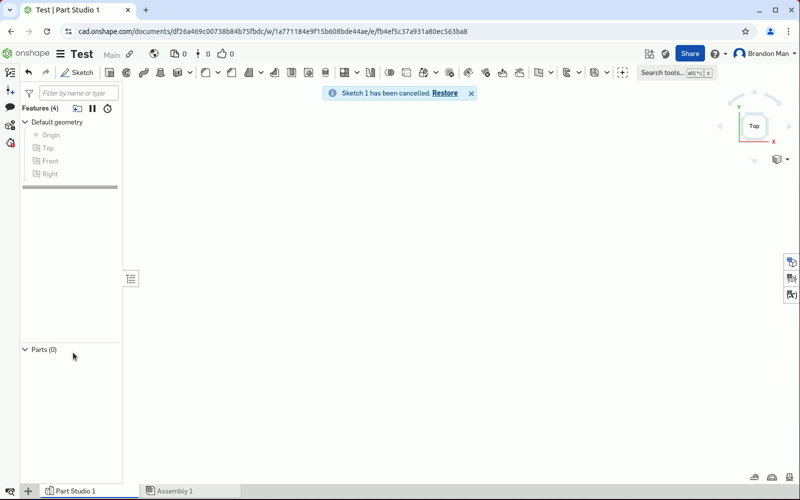
key_down(shift)
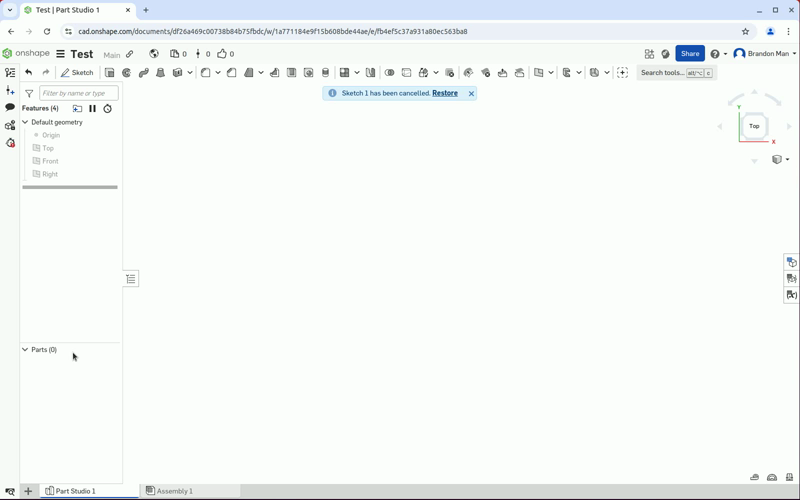
key(up)
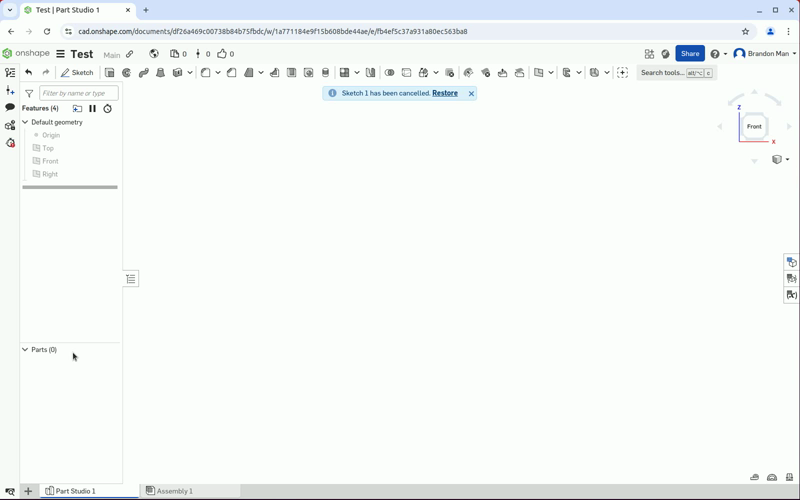
key_up(shift)
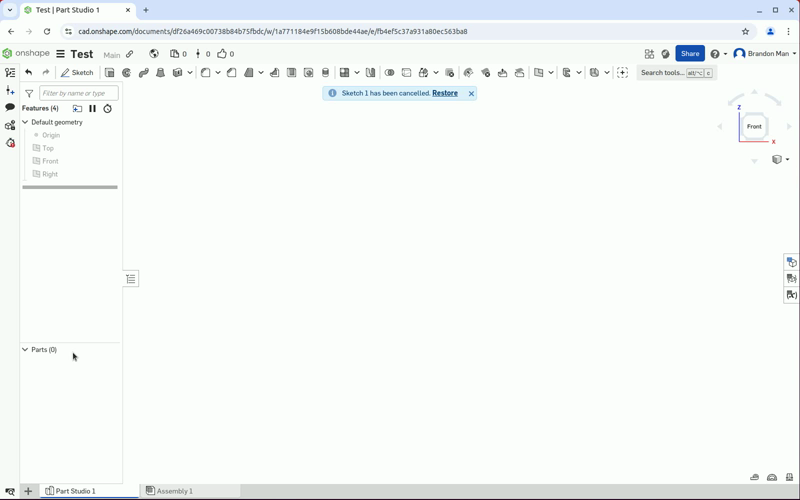
mouse_move(73, 352)
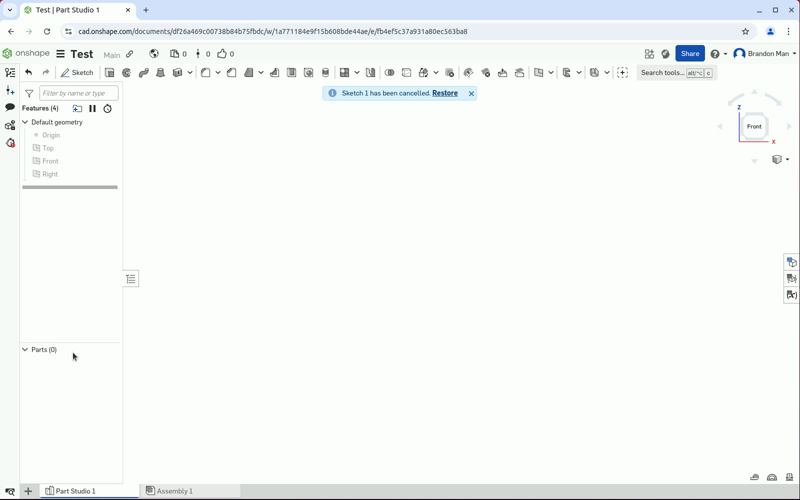
key(shift+y)
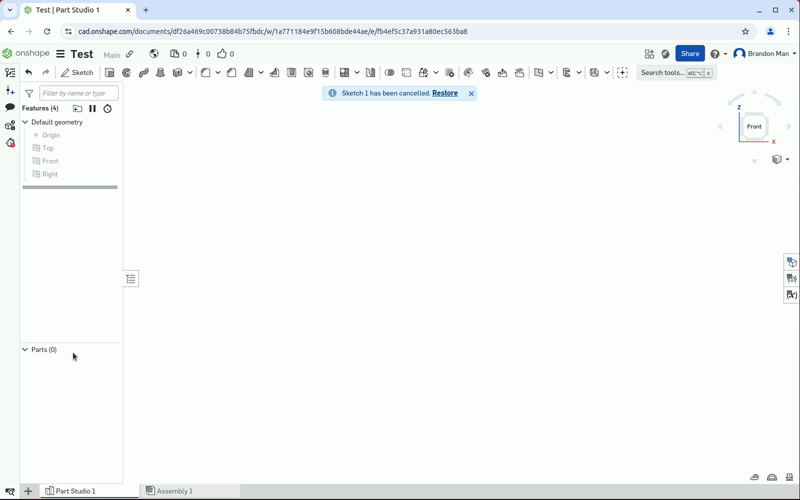
key(shift+s)
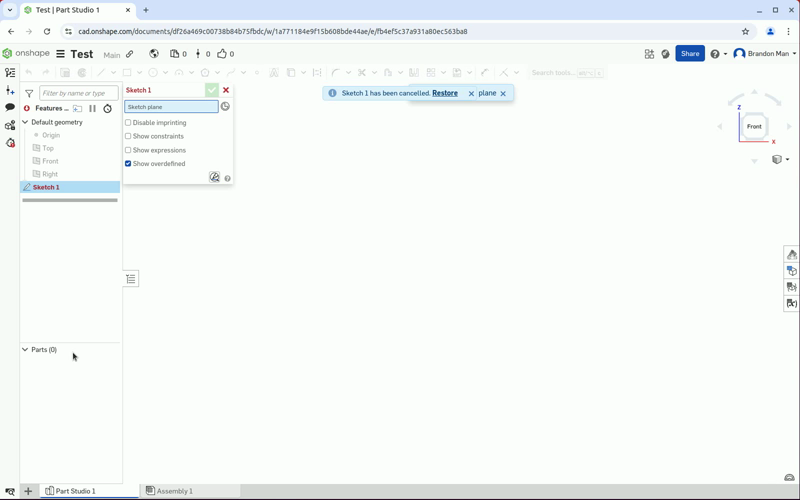
mouse_move(73, 163)
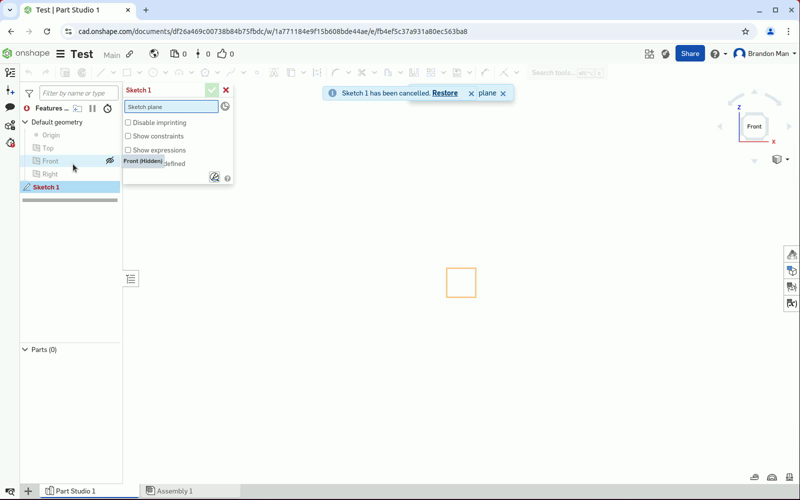
click(73, 163)
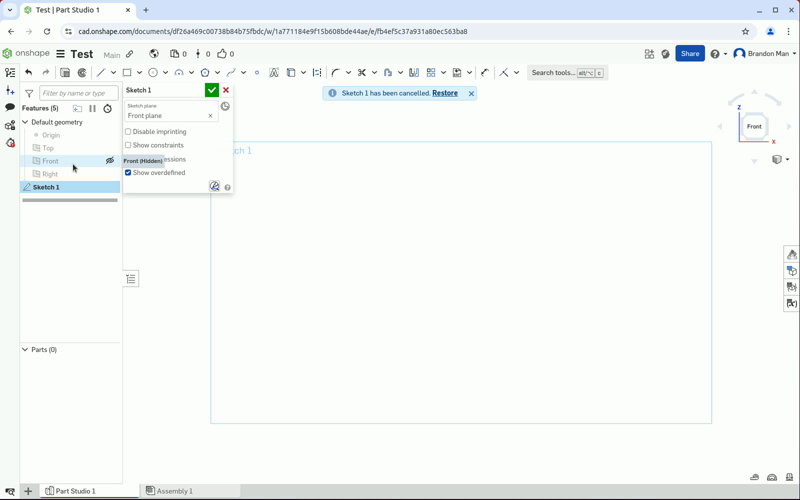
mouse_move(73, 352)
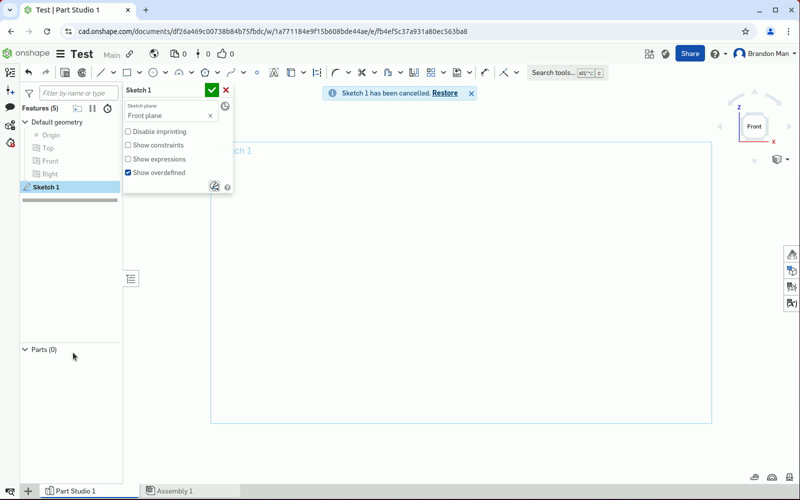
key(y)
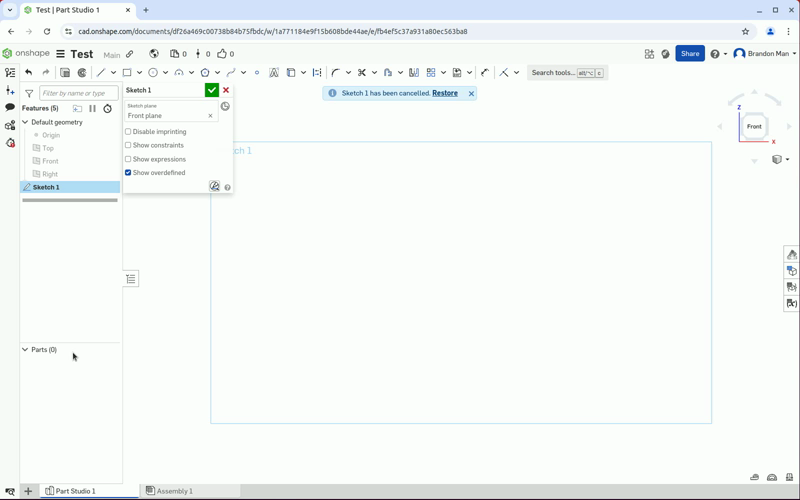
key(c)
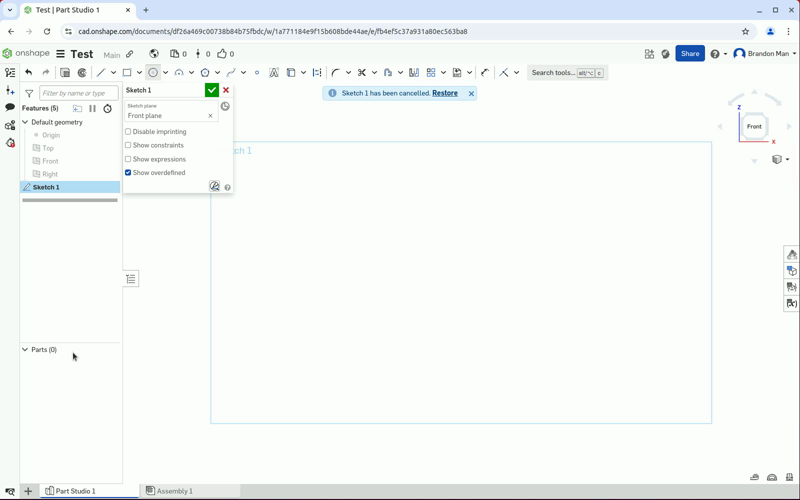
key_down(shift)
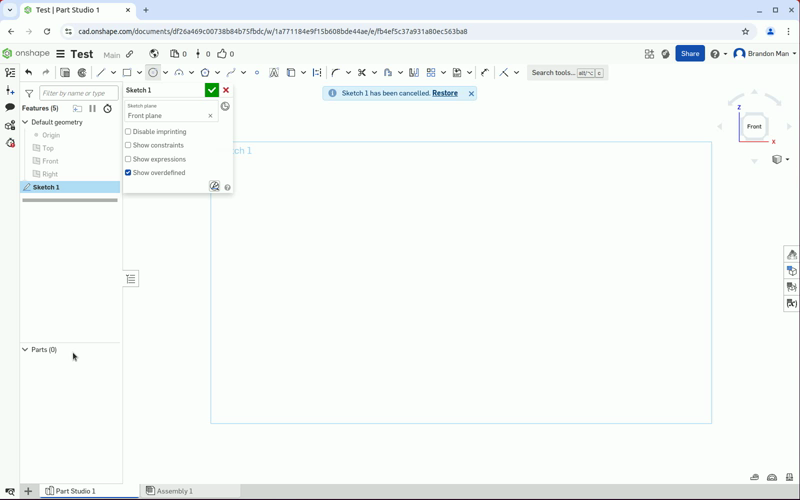
mouse_move(461, 282)
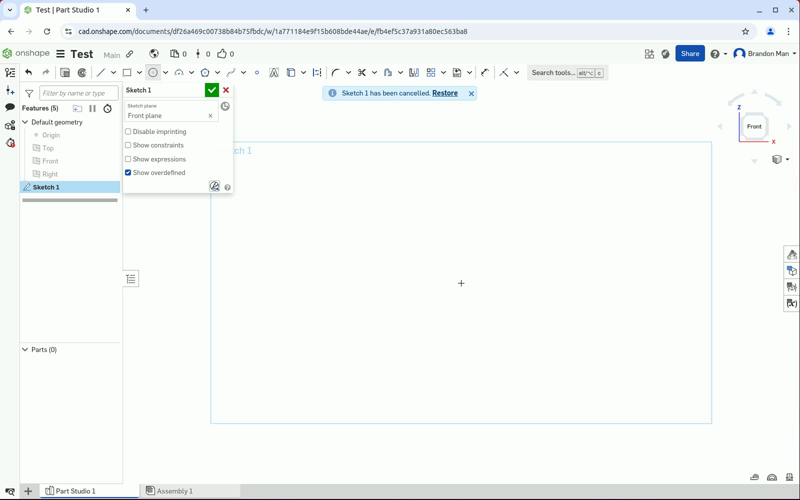
click(461, 282)
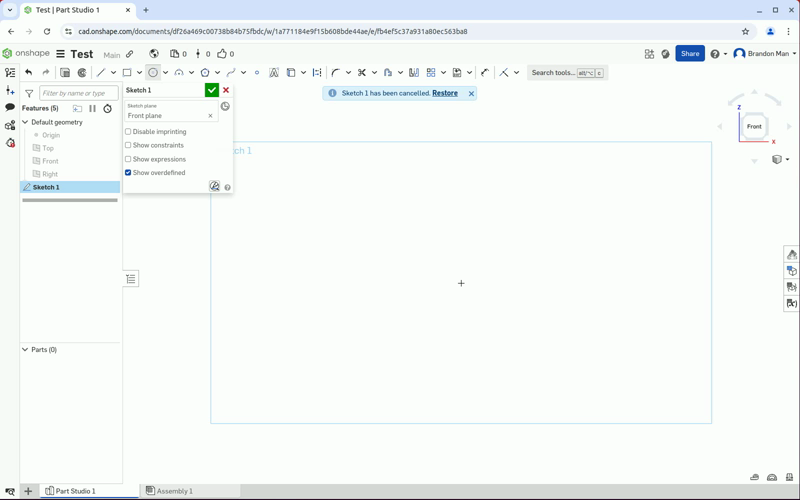
key_up(shift)
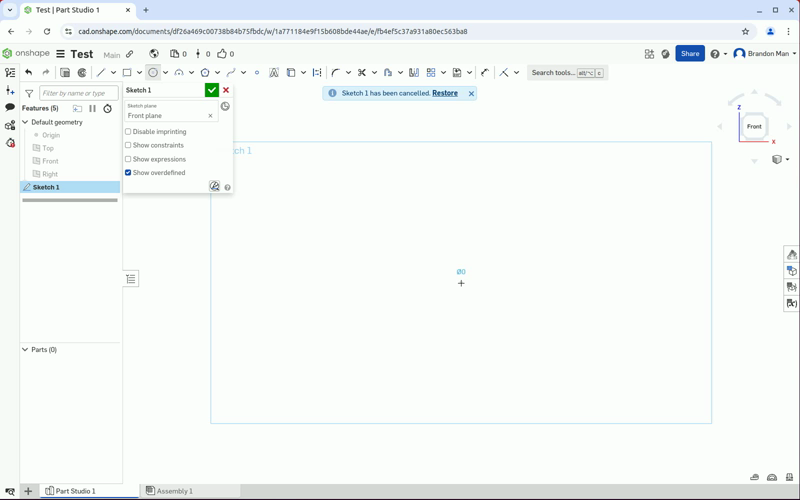
mouse_move(574, 282)
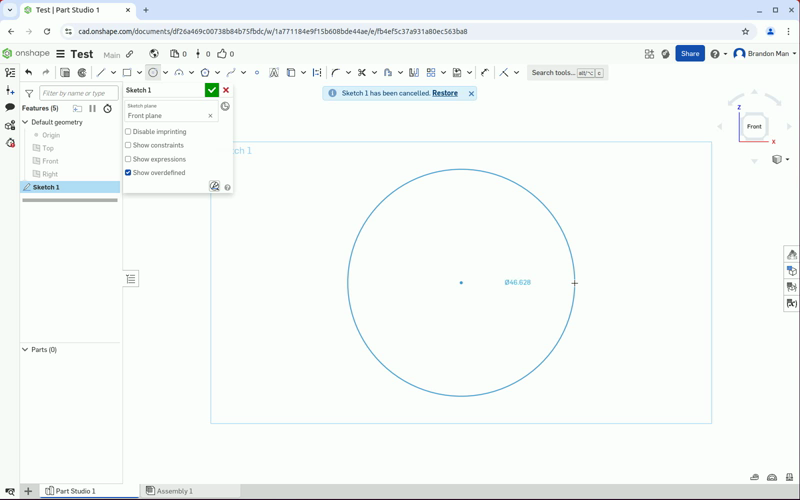
click(574, 282)
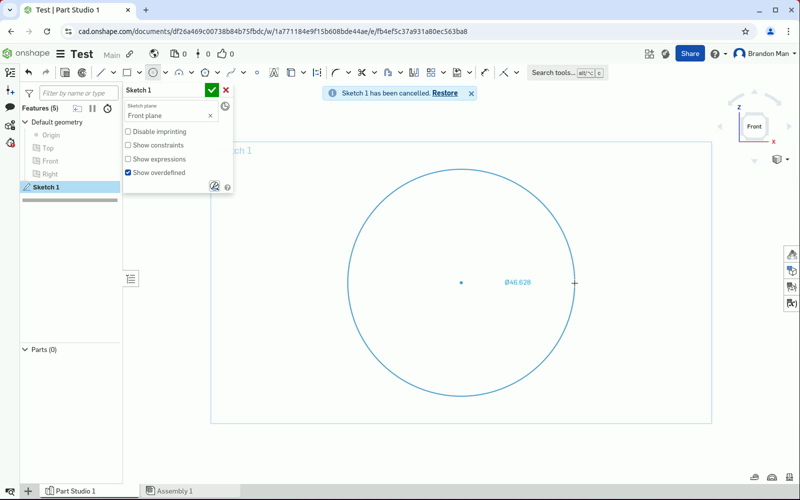
key(esc)
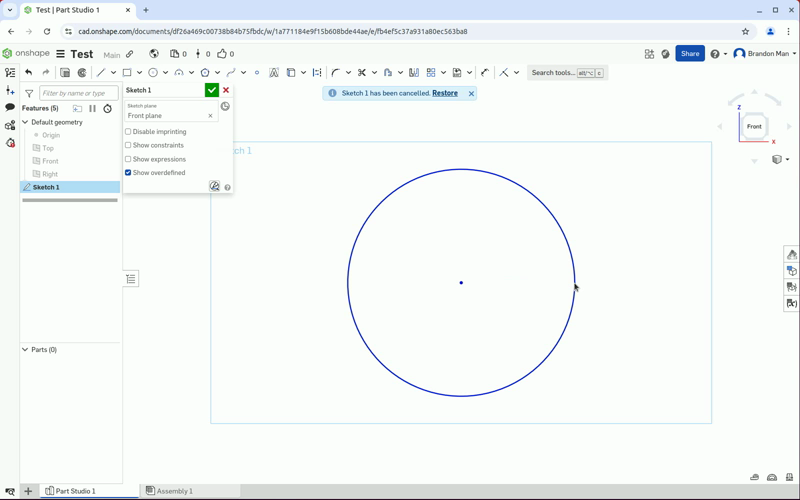
mouse_move(429, 262)
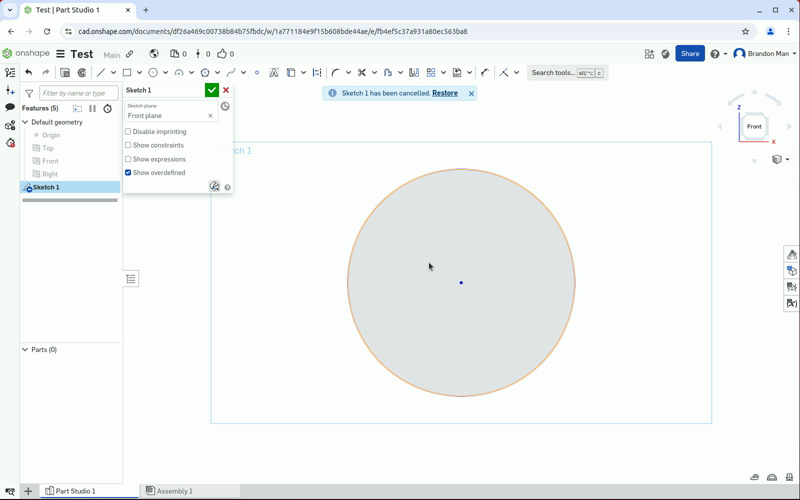
click(429, 262)
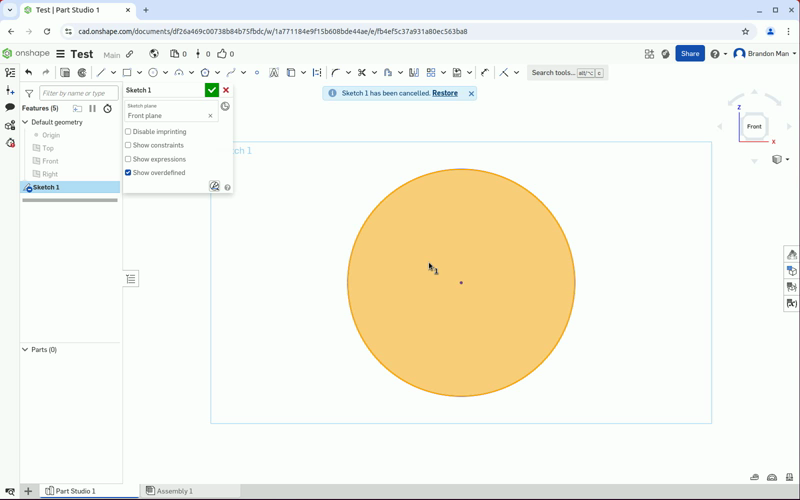
mouse_move(73, 352)
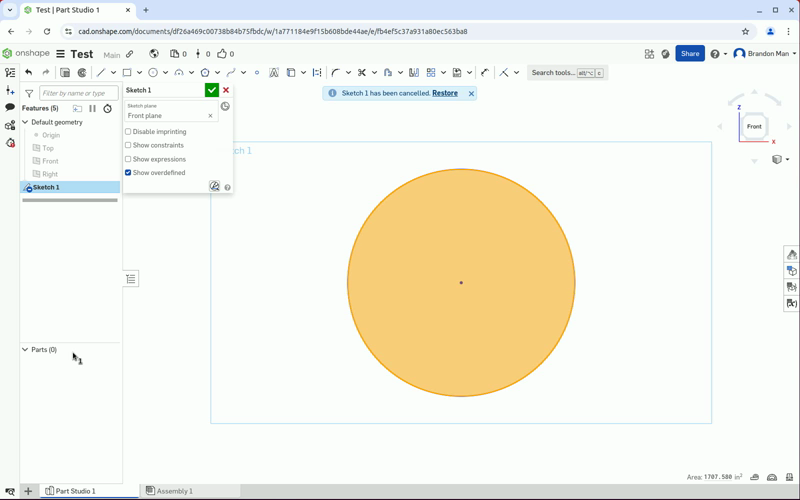
key(shift+y)
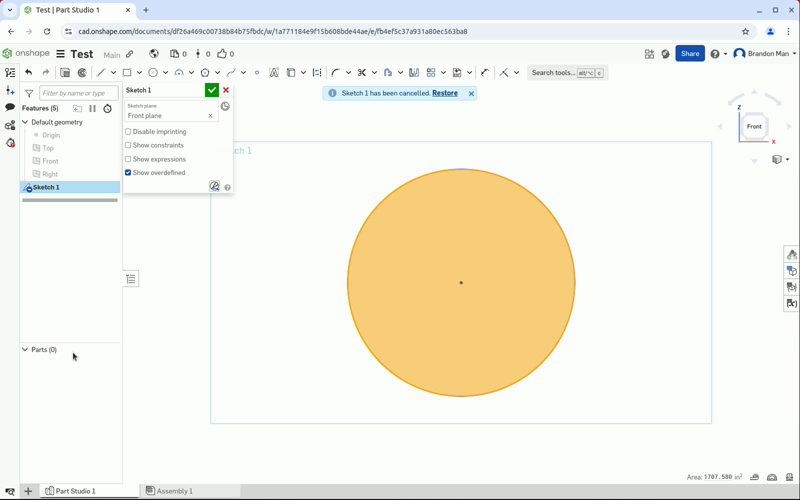
key(shift+e)
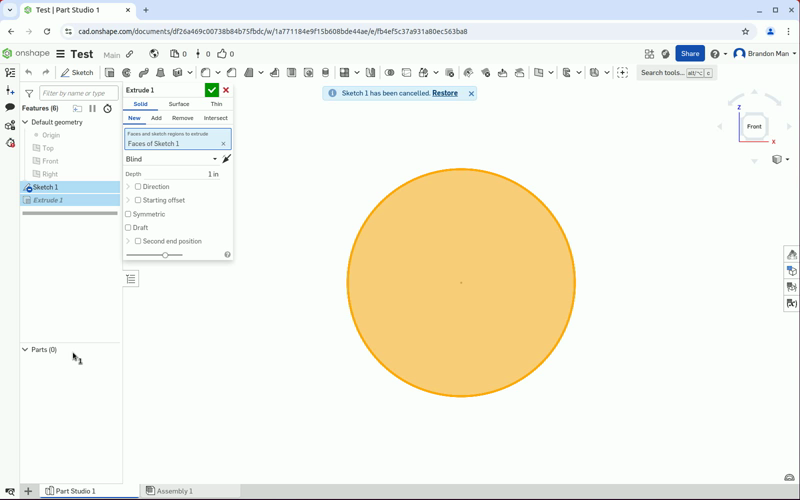
mouse_move(143, 106)
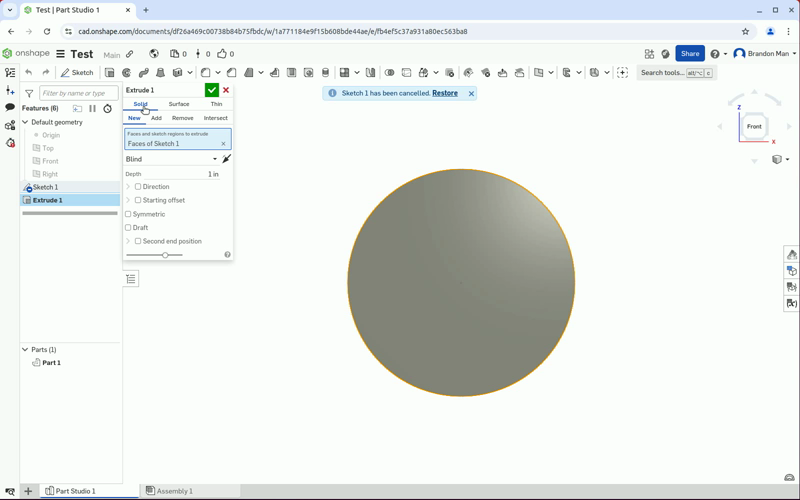
click(143, 106)
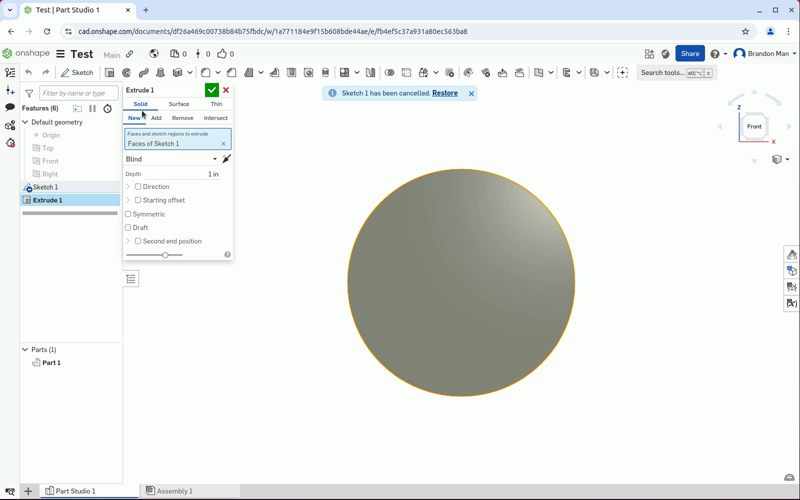
mouse_move(137, 120)
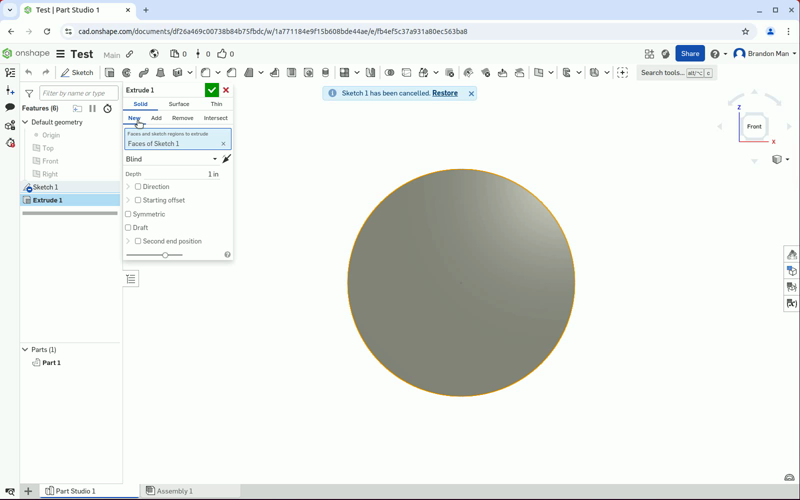
click(137, 120)
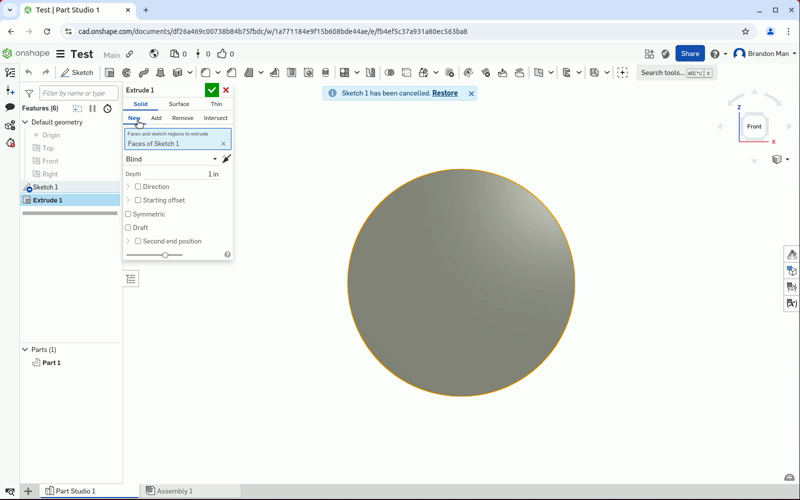
key(tab, 4)
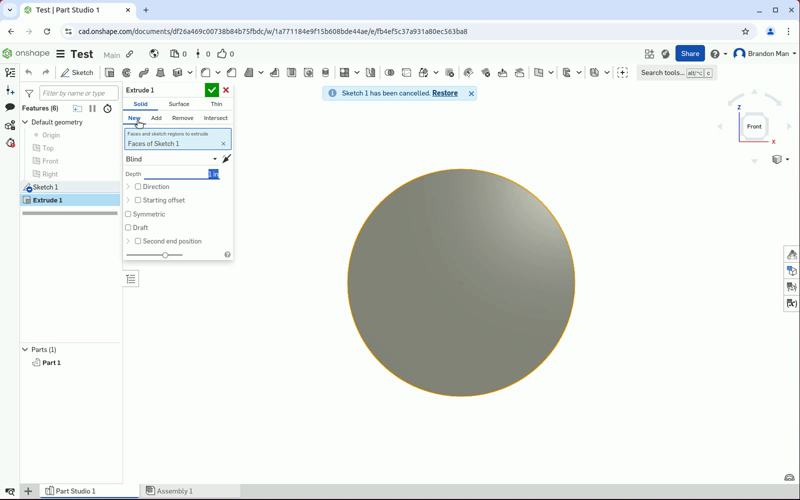
text(2.889)
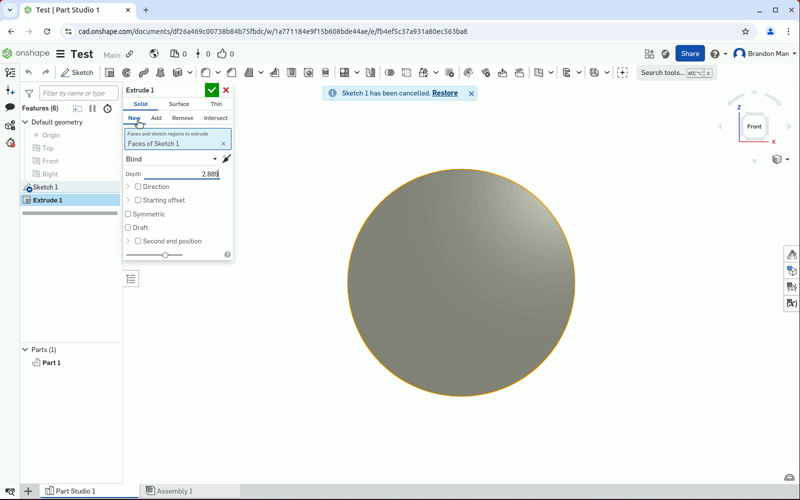
key(enter)
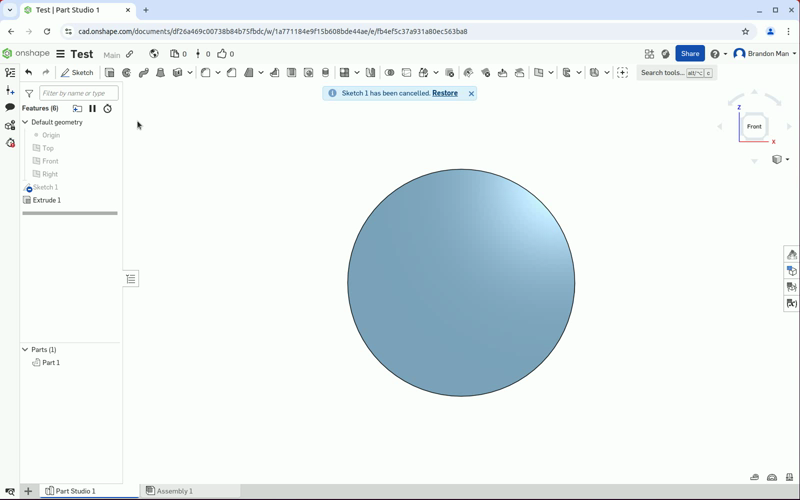
key(shift+h)
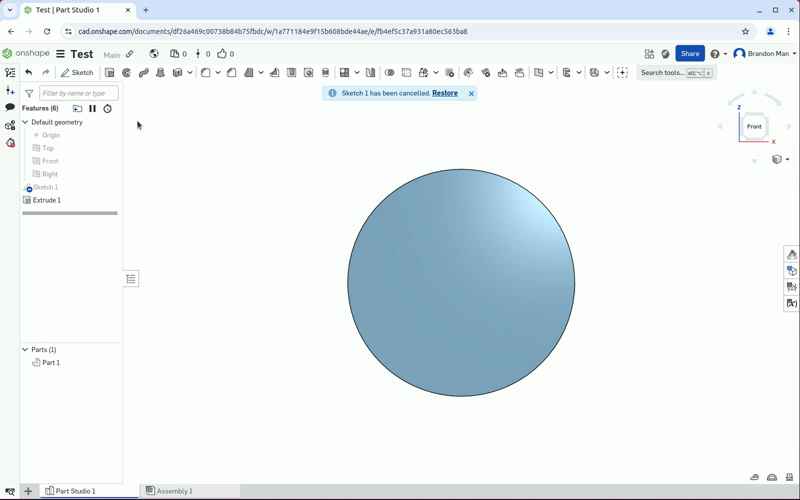
key(shift+h)
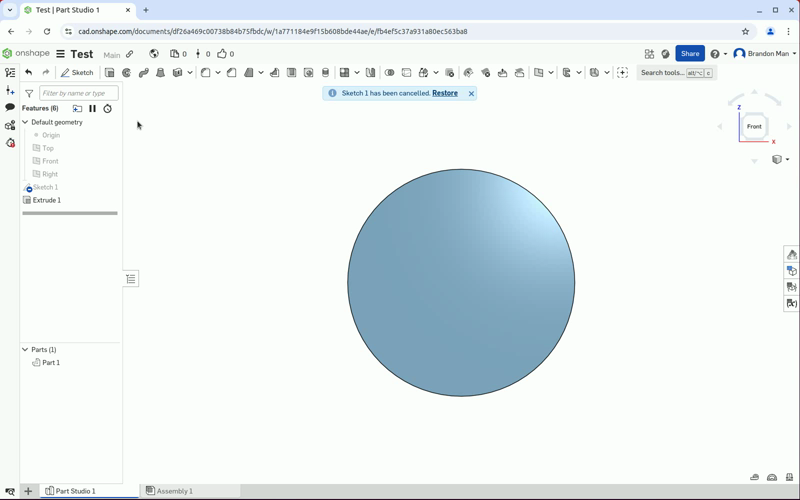
mouse_move(73, 189)
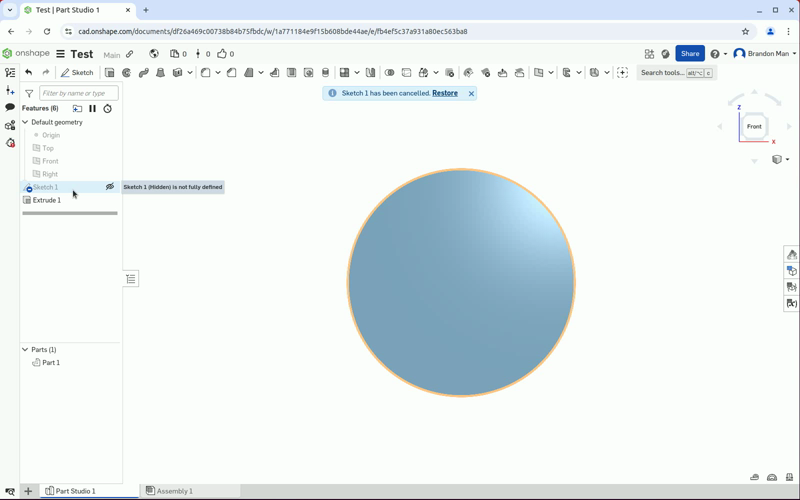
click(73, 189)
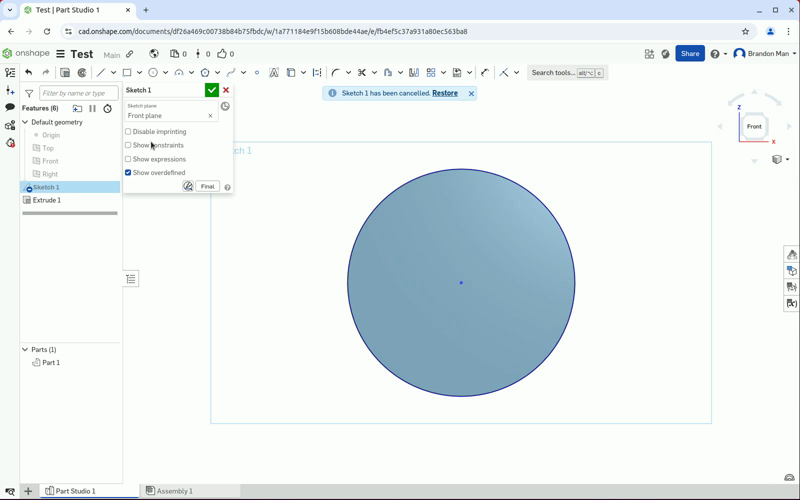
mouse_move(229, 92)
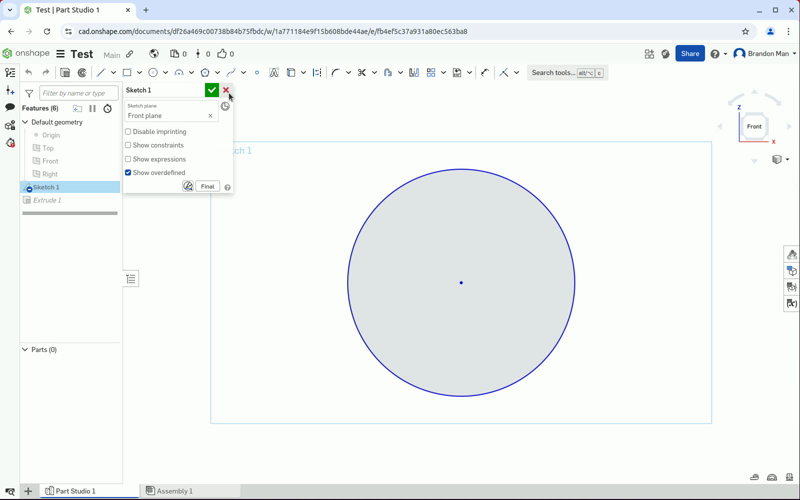
click(229, 92)
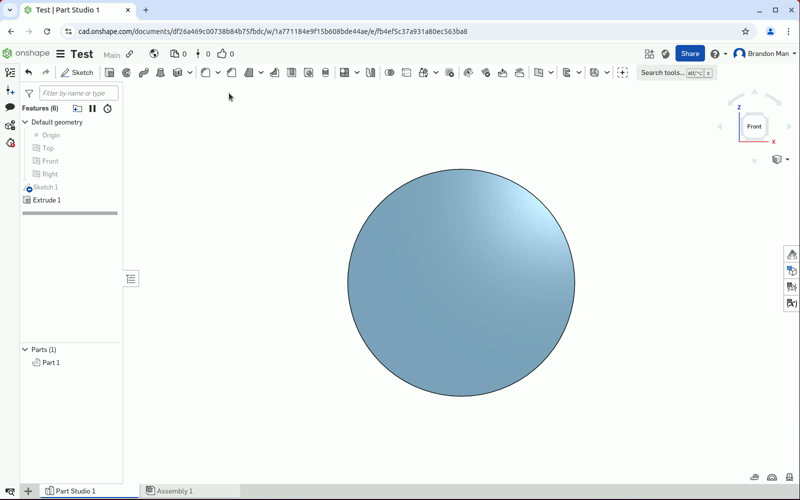
mouse_move(541, 75)
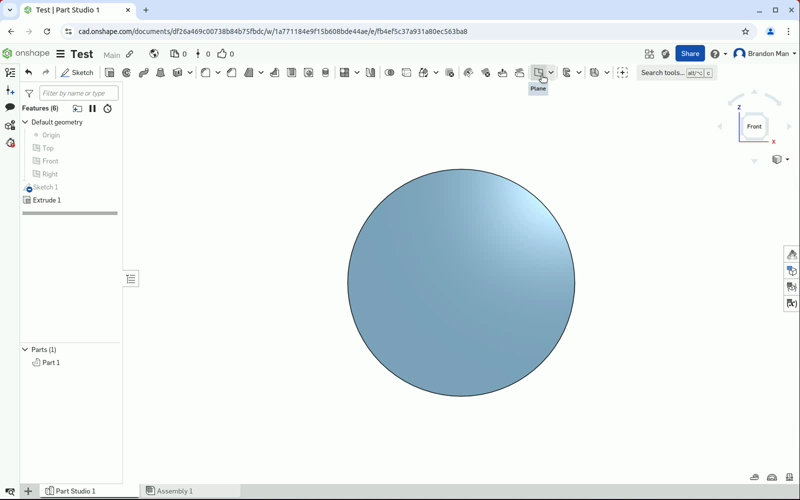
click(541, 75)
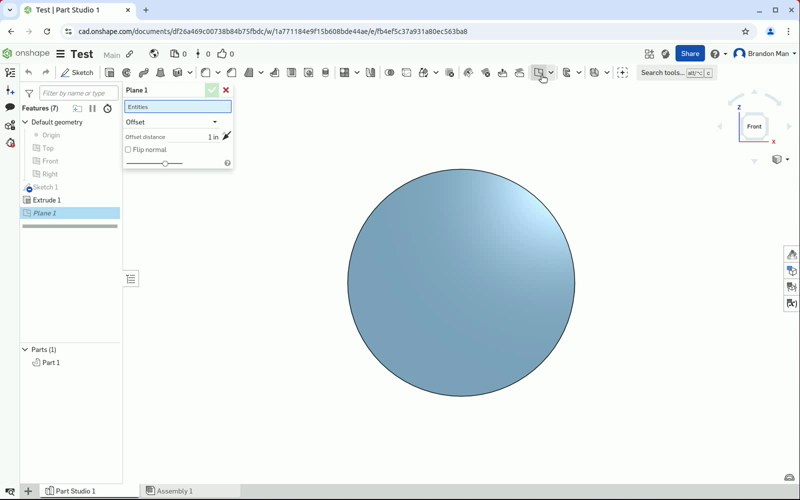
mouse_move(73, 163)
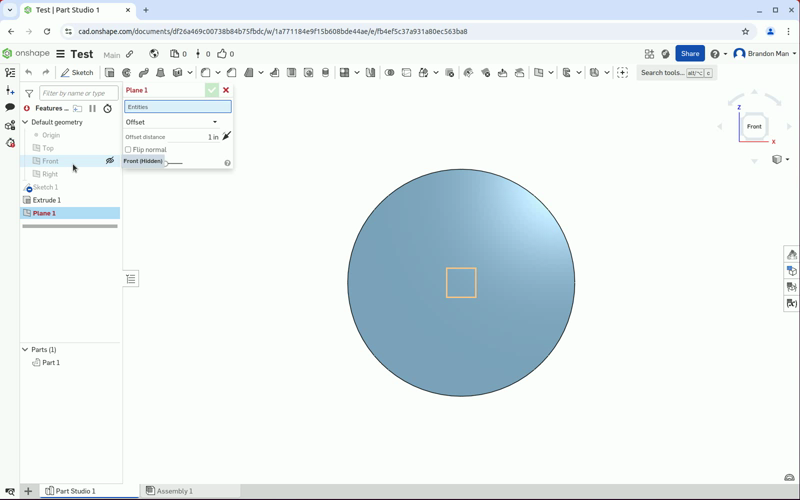
click(73, 163)
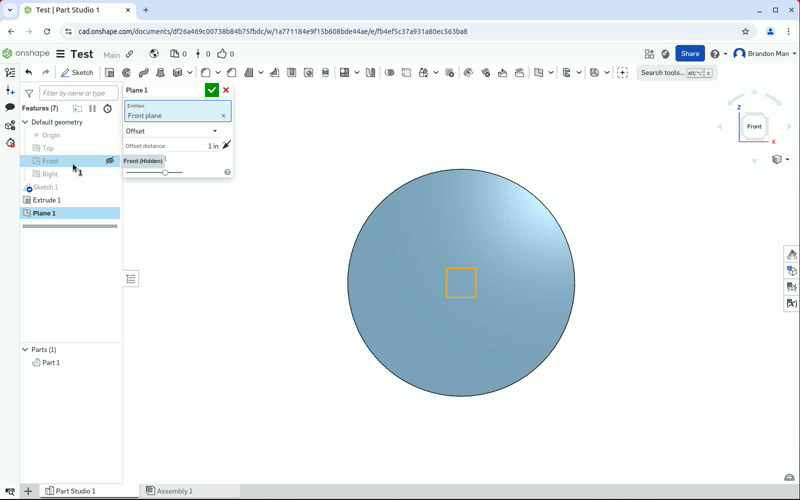
key(tab, 2)
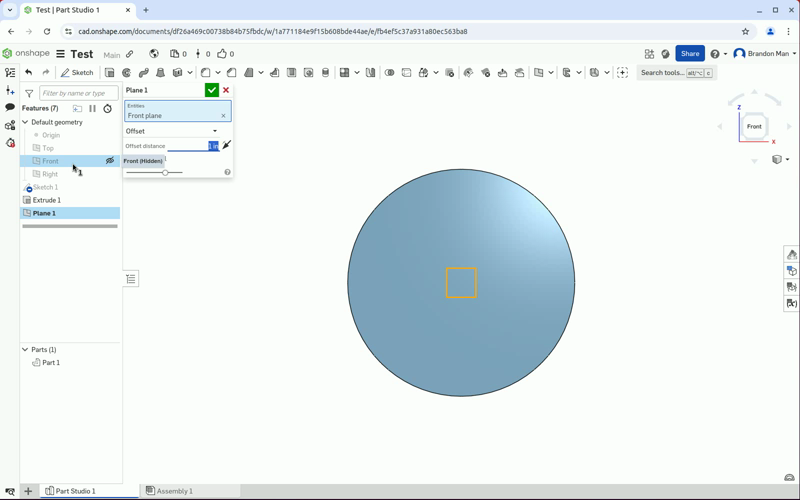
text(2.896)
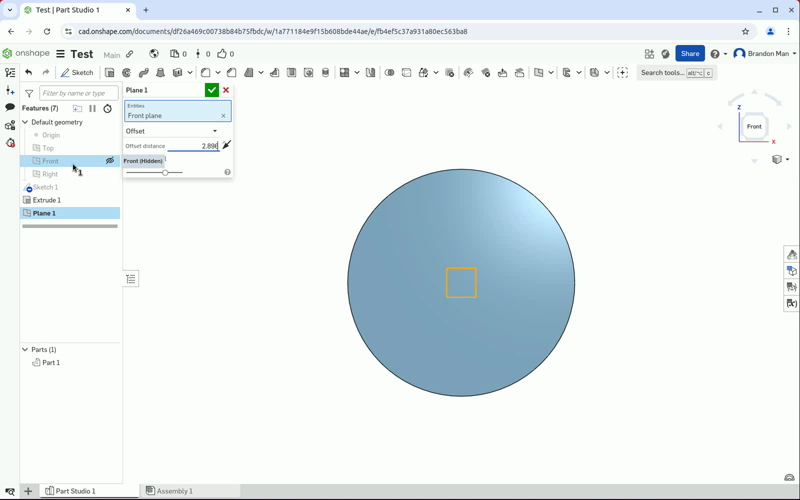
key(enter, 2)
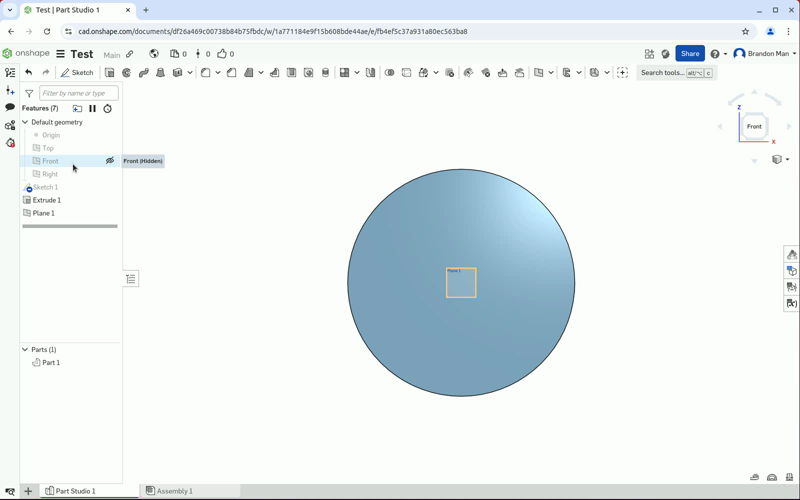
key(shift+s)
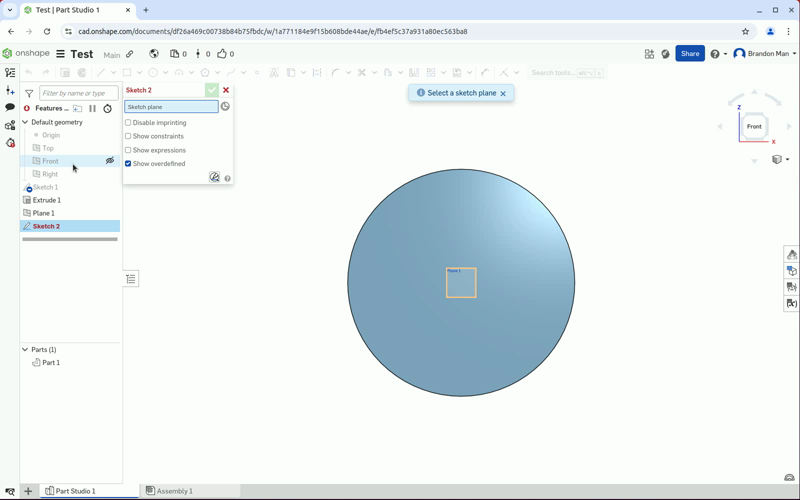
mouse_move(73, 215)
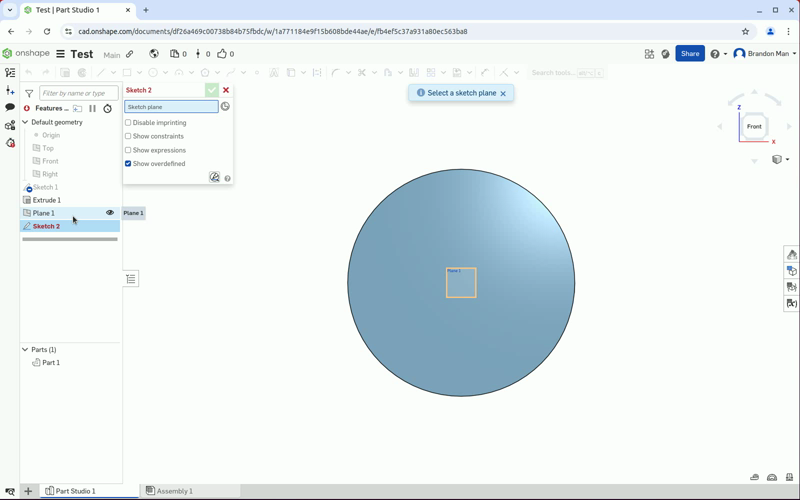
click(73, 215)
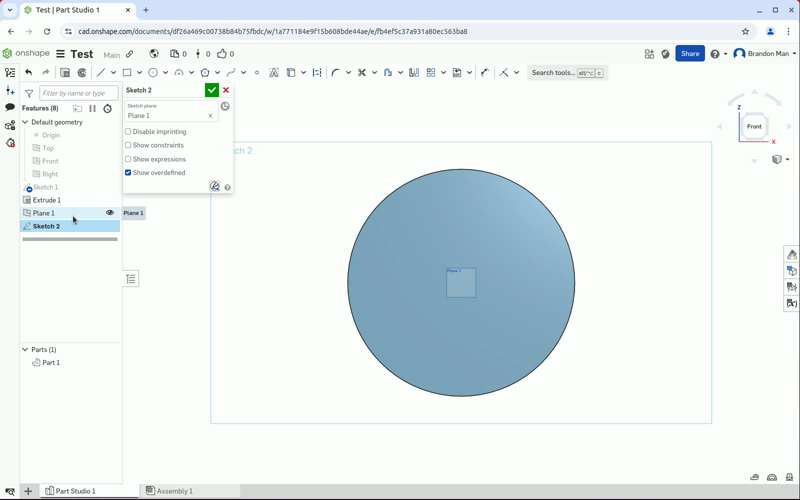
mouse_move(73, 352)
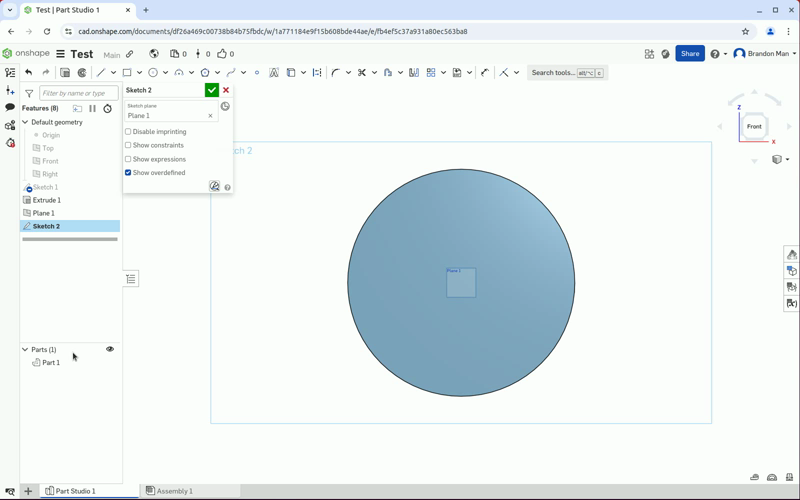
key(y)
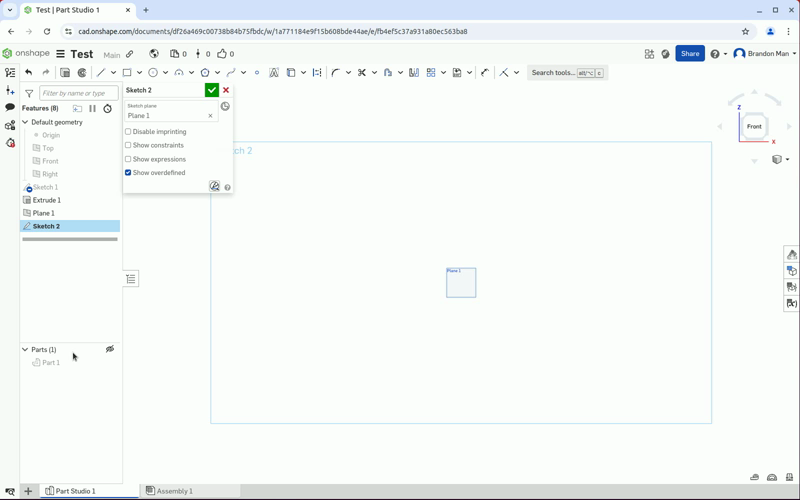
key(c)
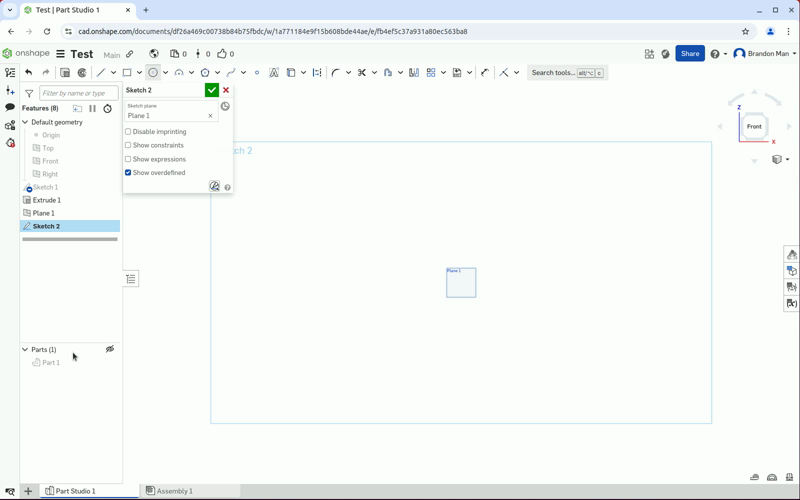
key_down(shift)
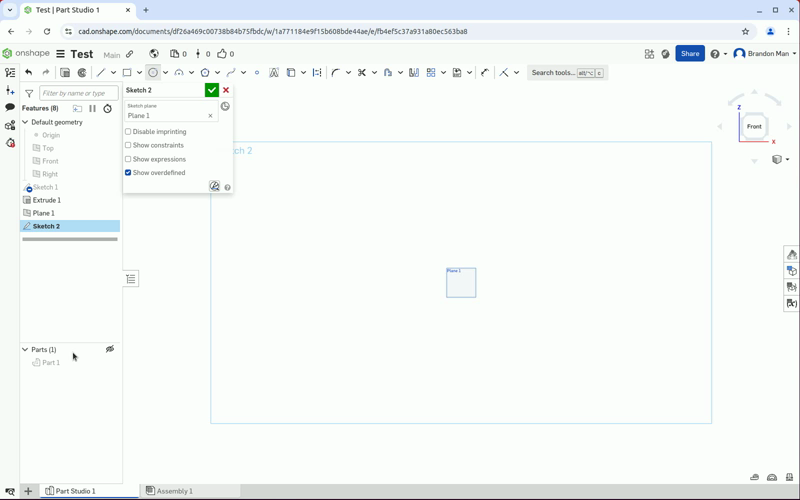
mouse_move(460, 282)
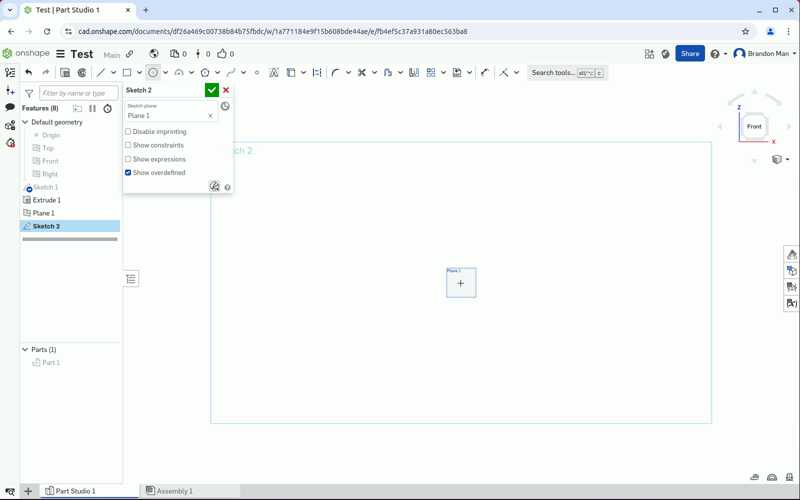
click(460, 282)
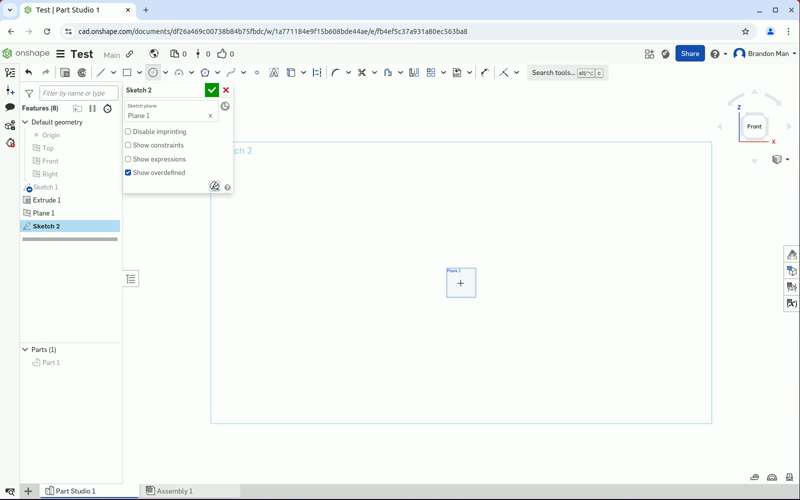
key_up(shift)
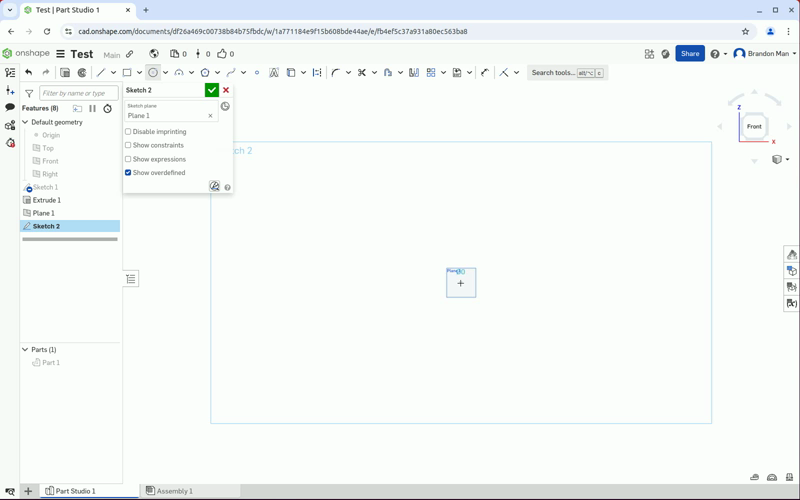
mouse_move(465, 282)
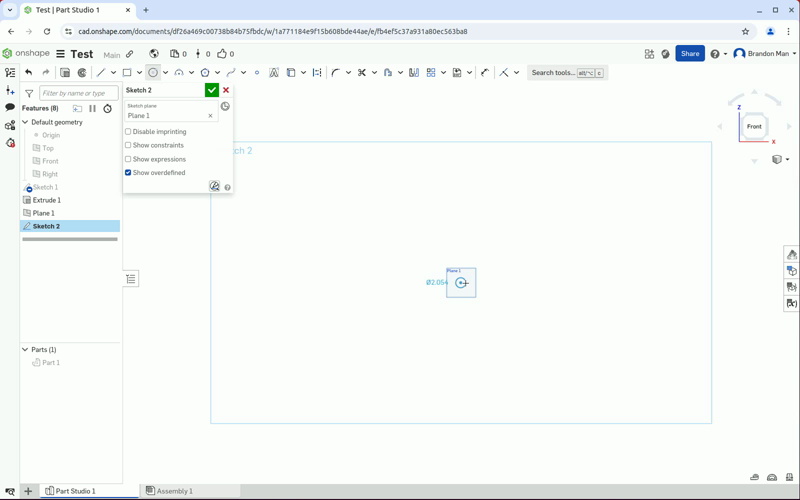
click(465, 282)
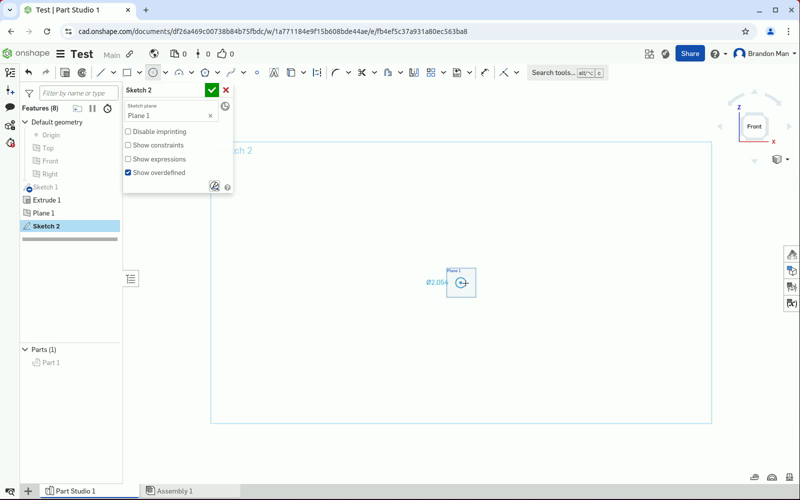
key(esc)
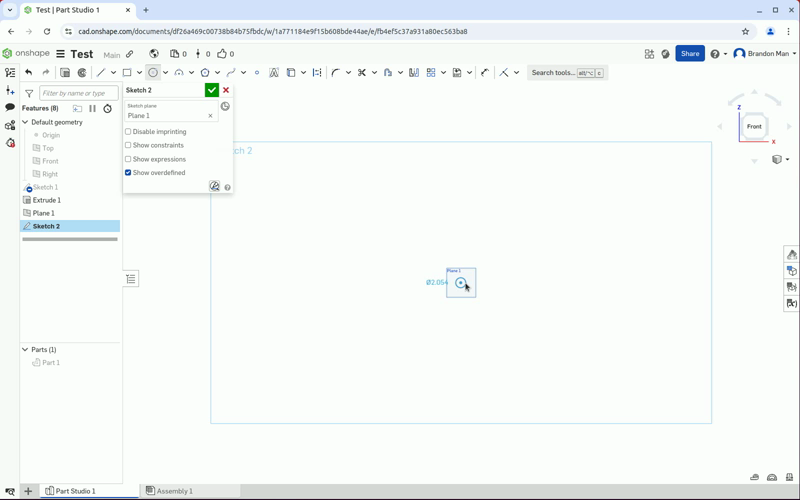
mouse_move(456, 282)
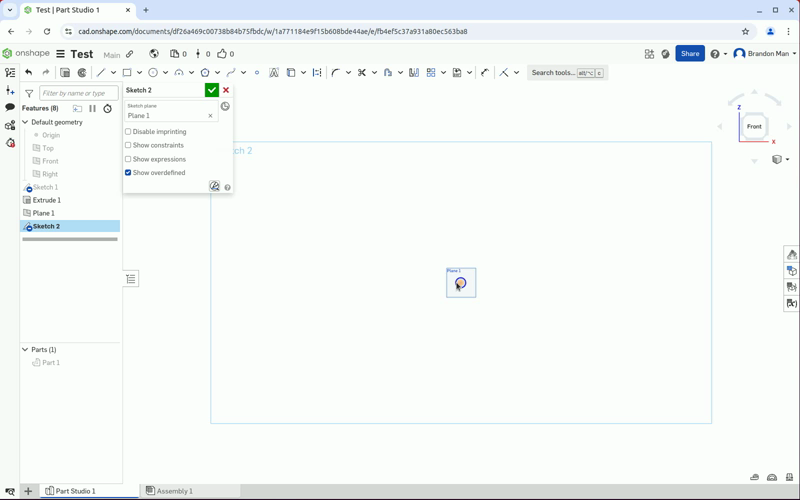
scroll(6)
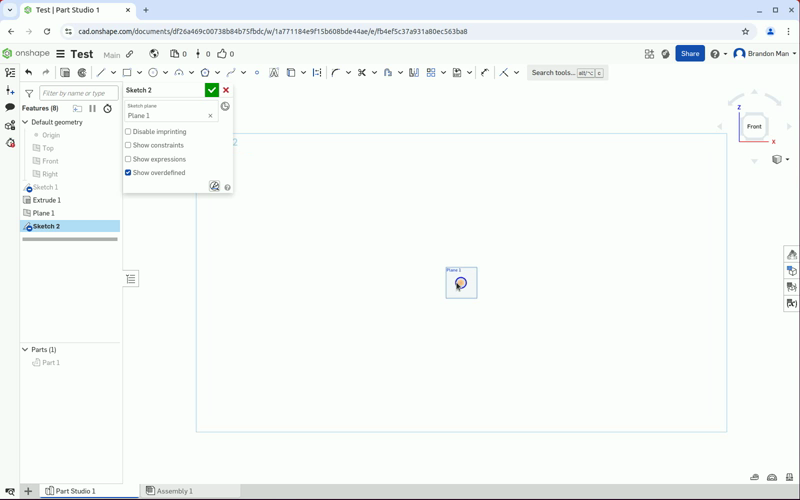
scroll(6)
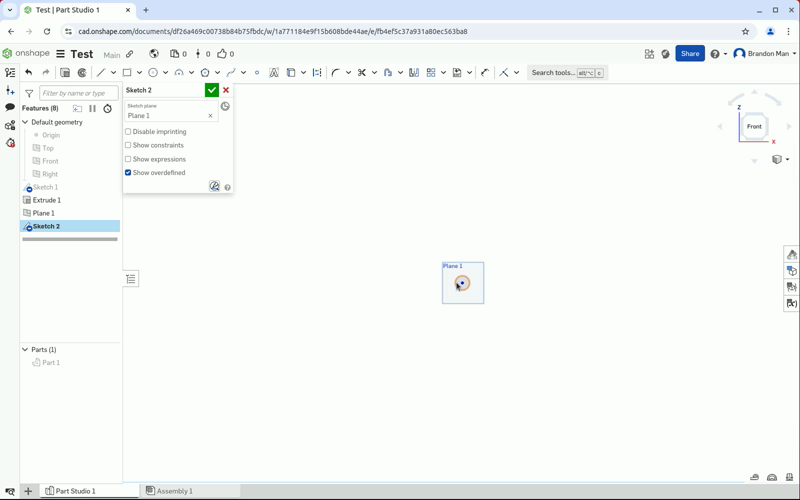
scroll(6)
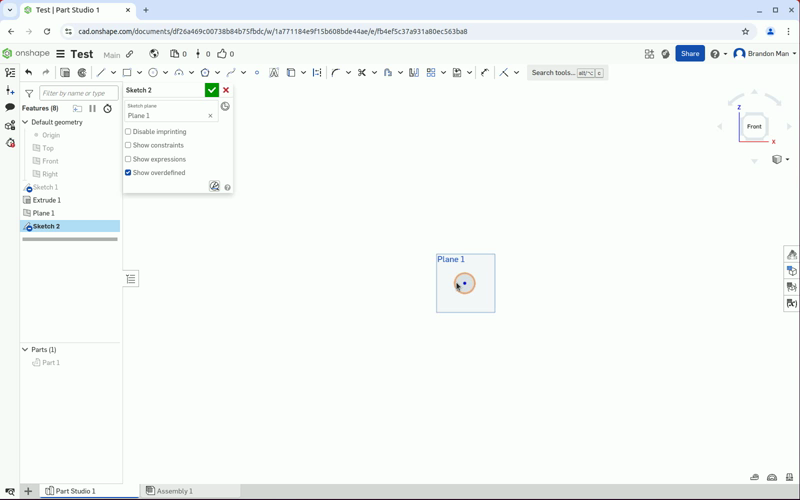
scroll(6)
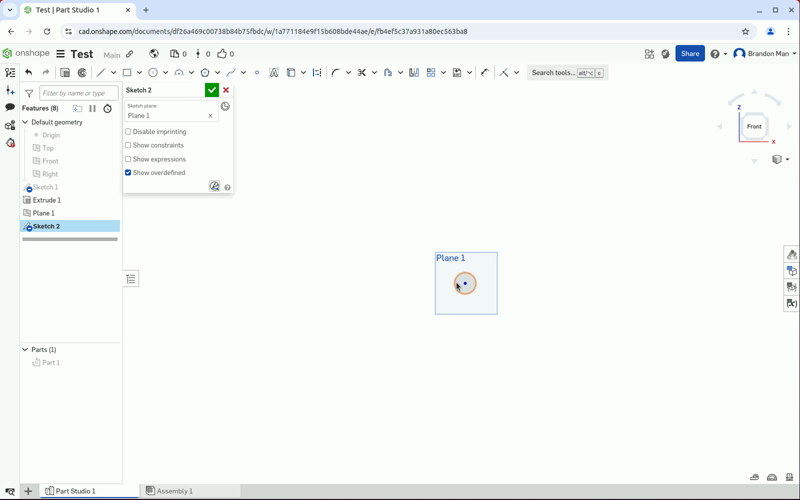
scroll(6)
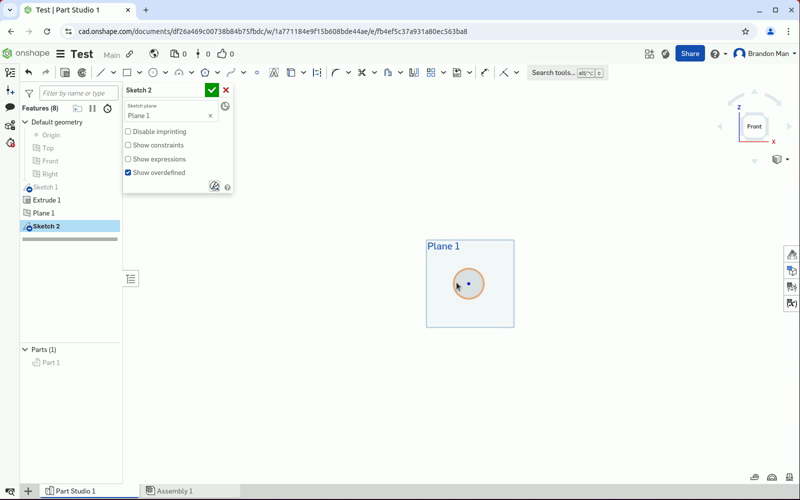
scroll(6)
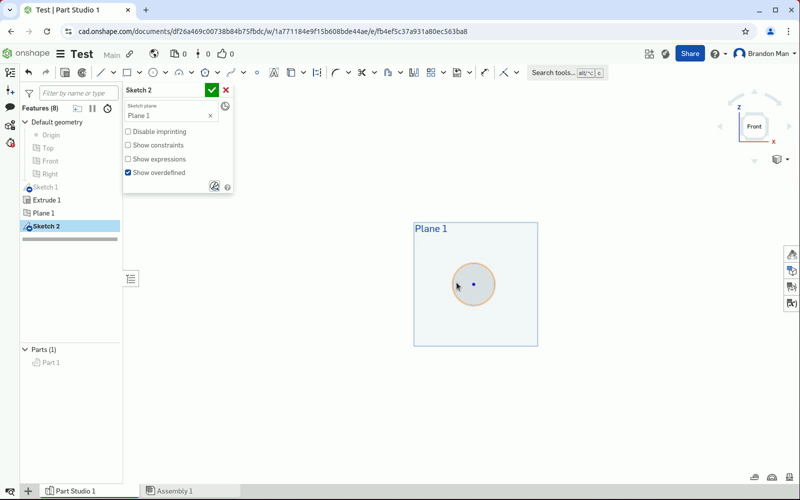
scroll(6)
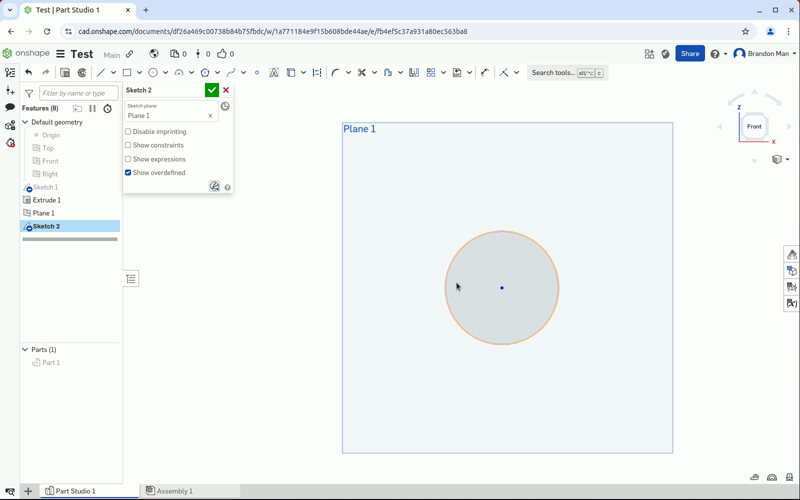
click(456, 282)
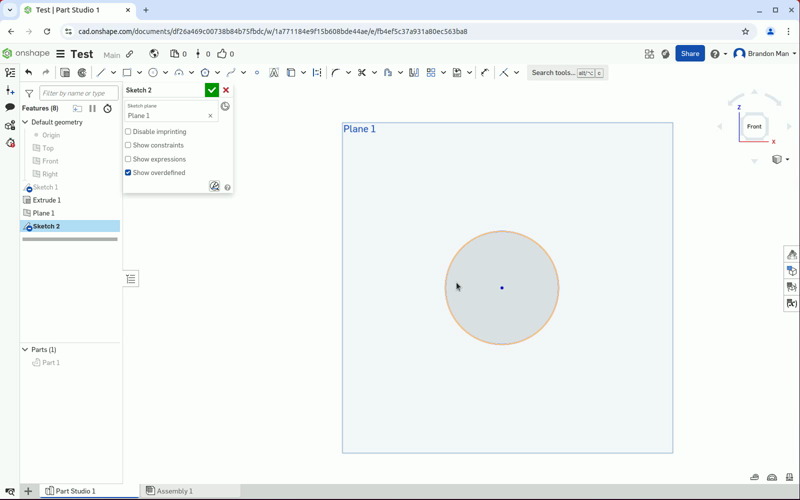
scroll(-6)
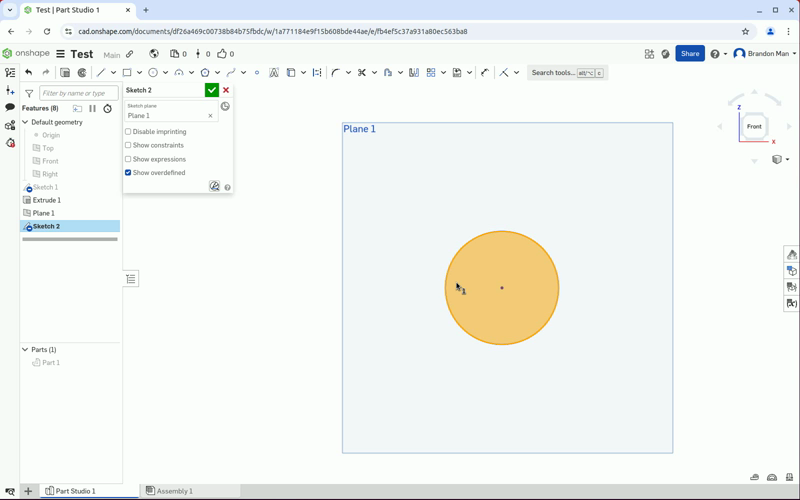
scroll(-6)
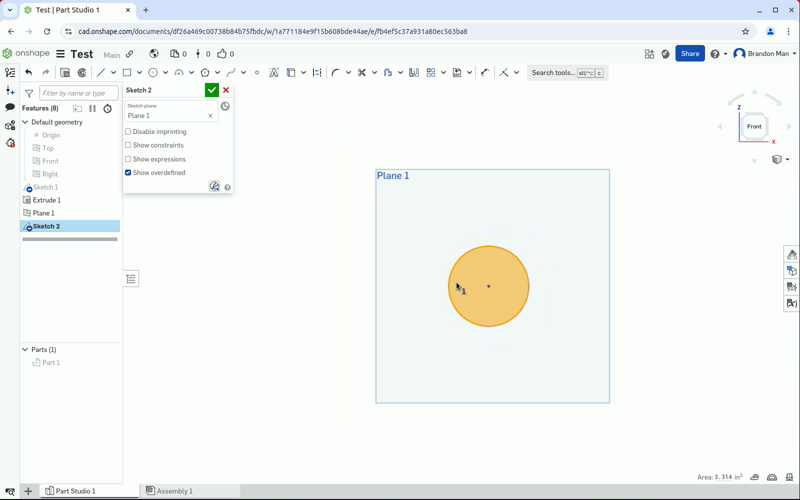
scroll(-6)
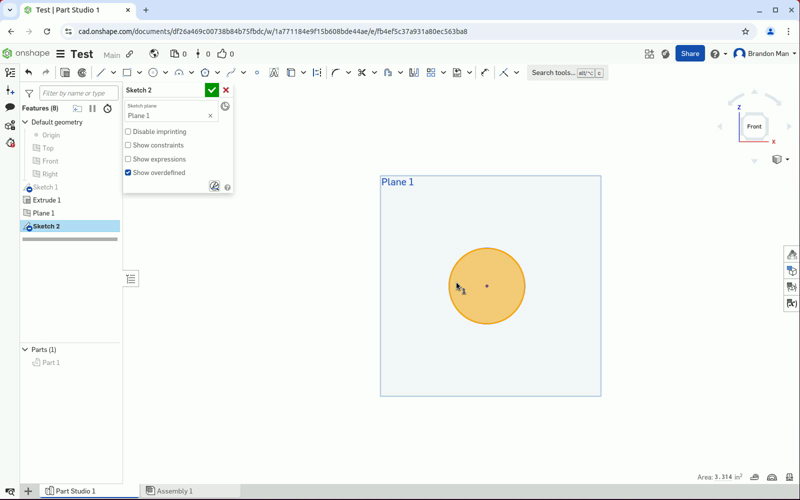
scroll(-6)
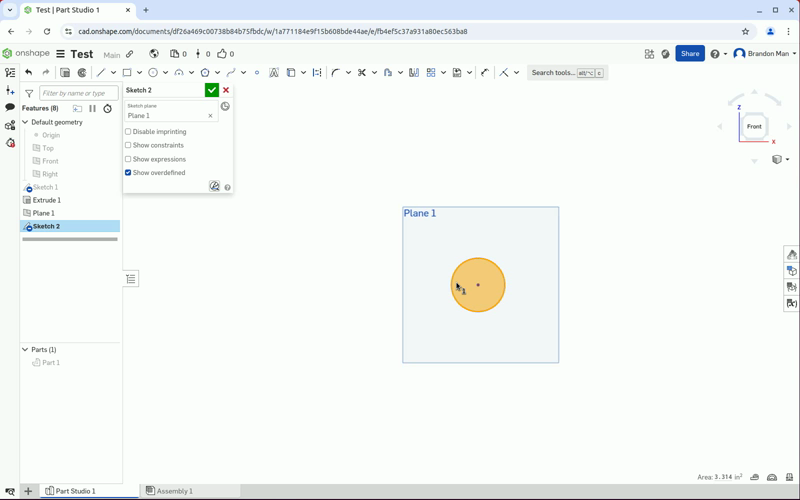
scroll(-6)
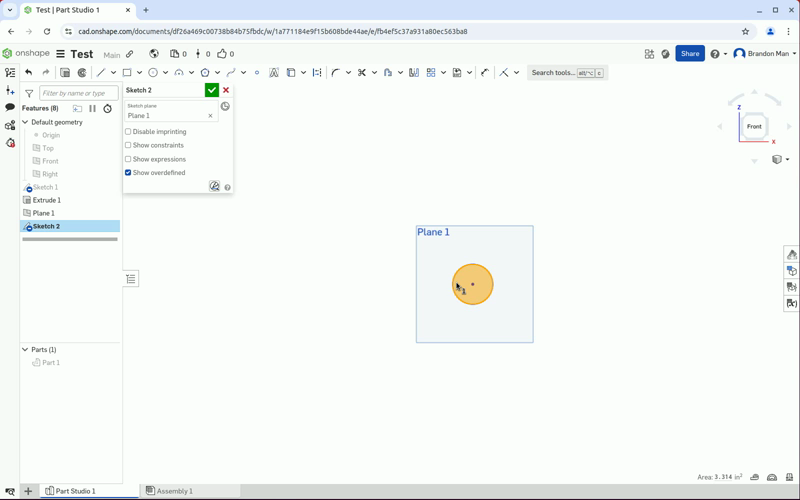
scroll(-6)
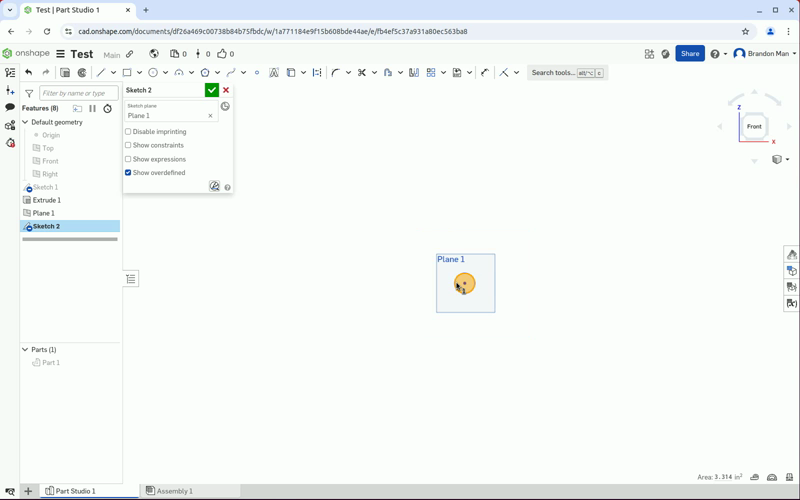
scroll(-6)
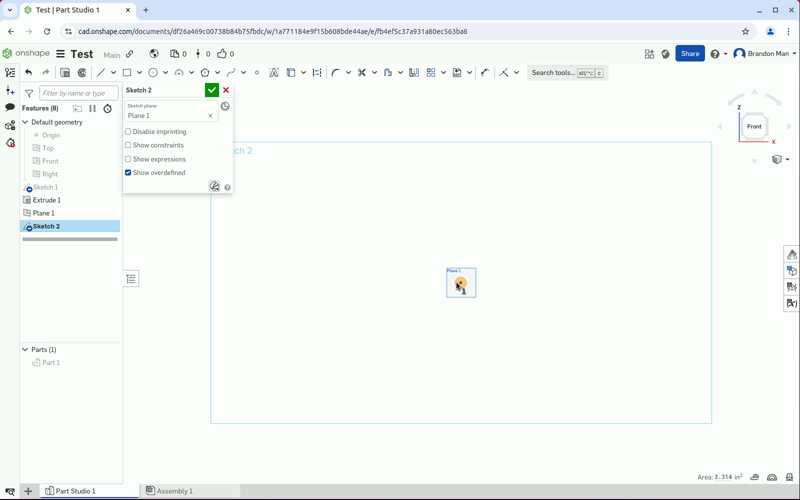
mouse_move(73, 352)
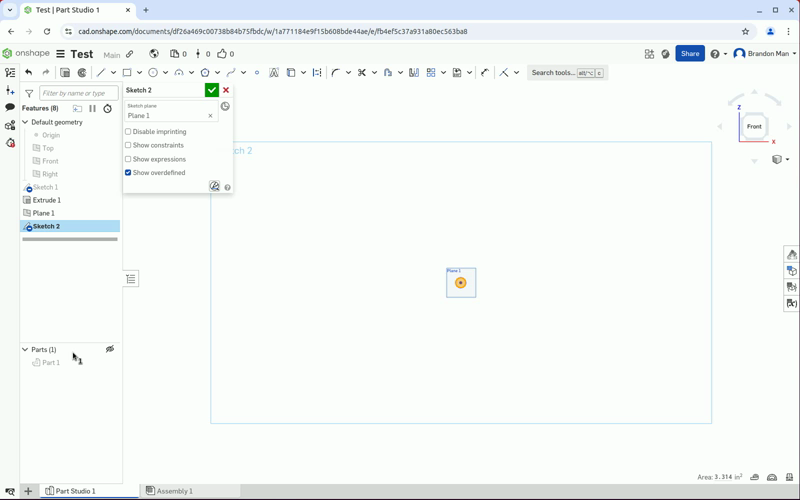
key(shift+y)
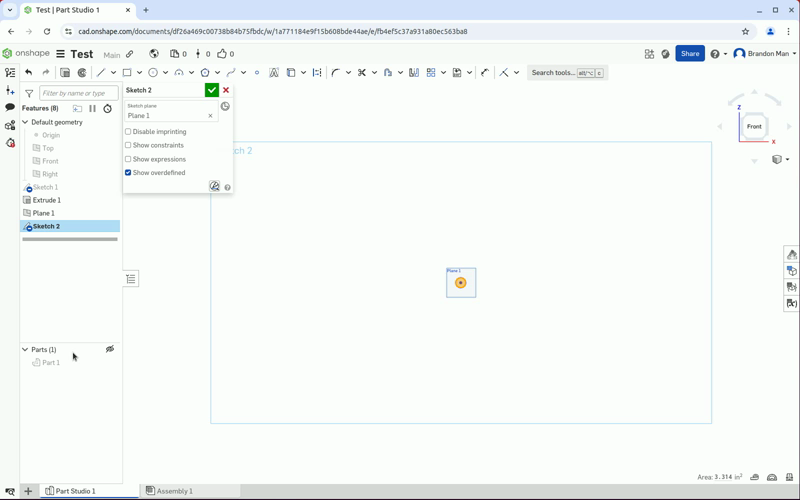
key(shift+e)
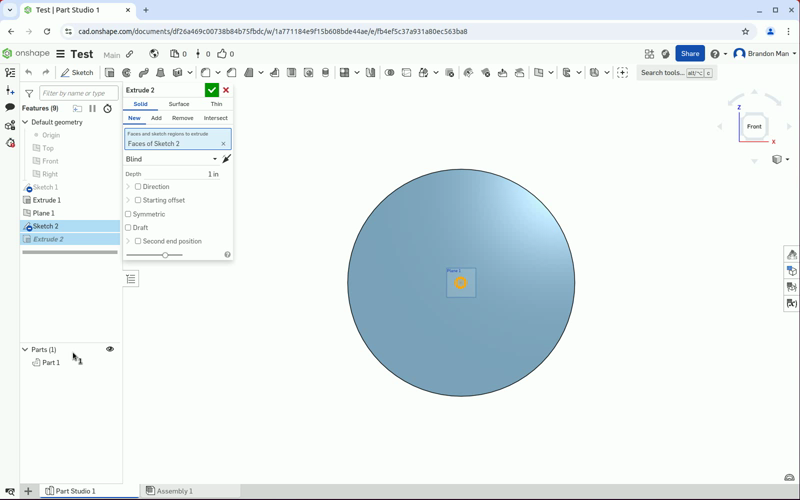
mouse_move(143, 106)
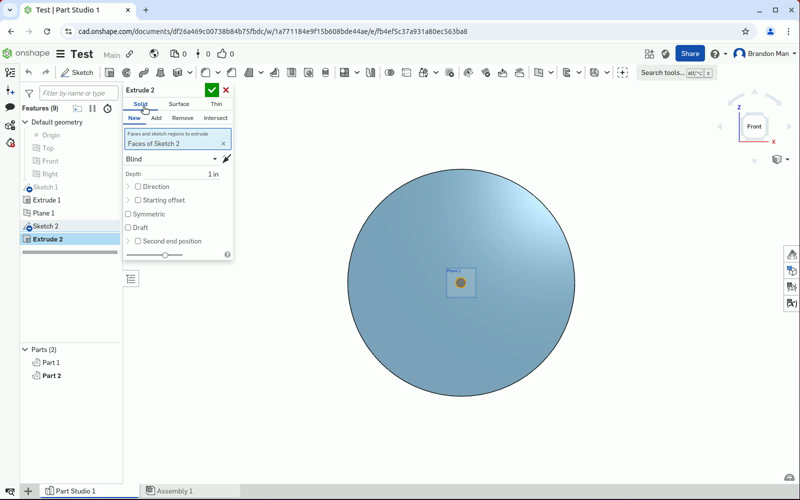
click(143, 106)
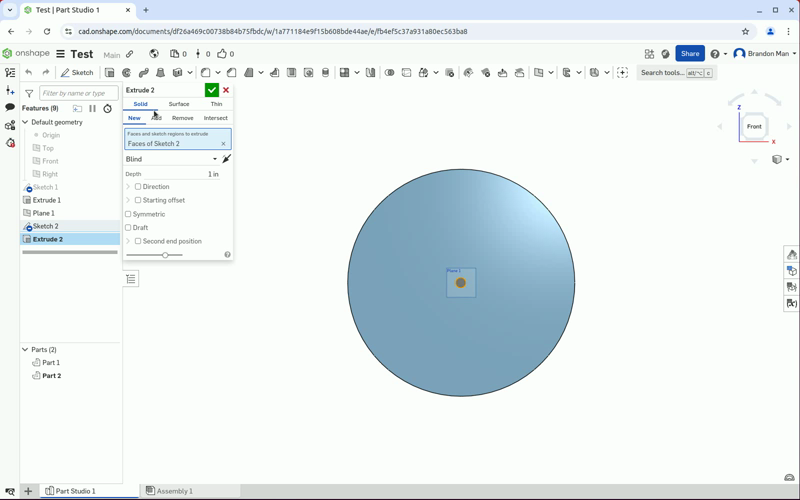
mouse_move(186, 120)
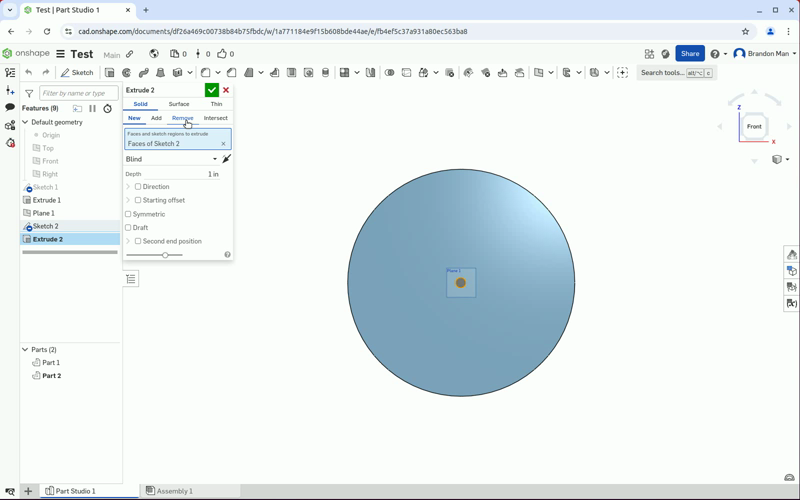
click(186, 120)
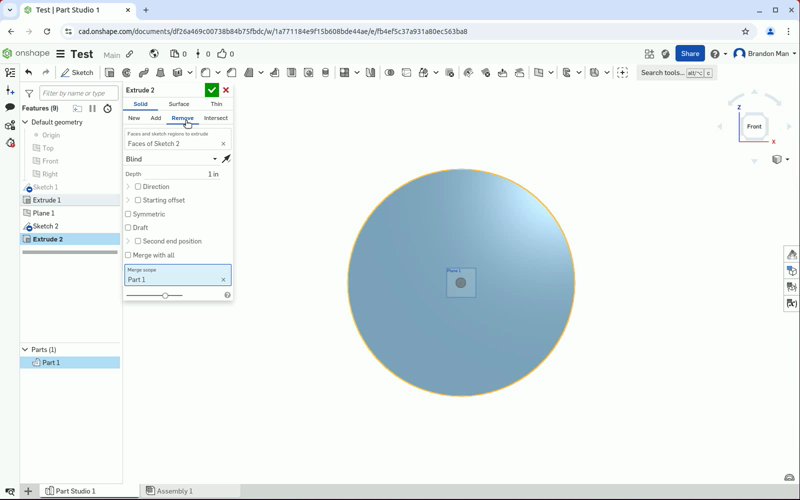
key(tab, 4)
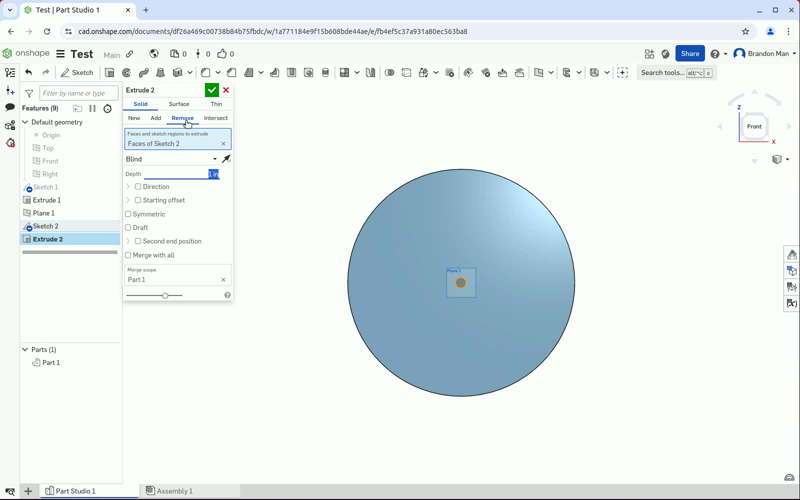
text(13.239)
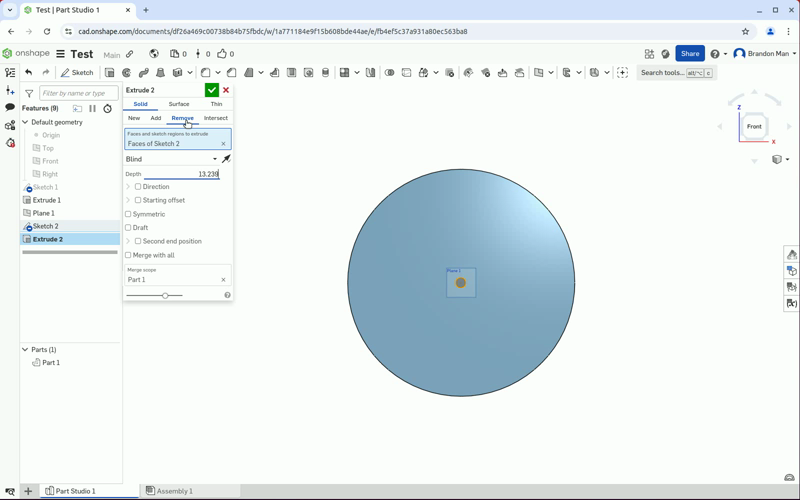
key(tab, 6)
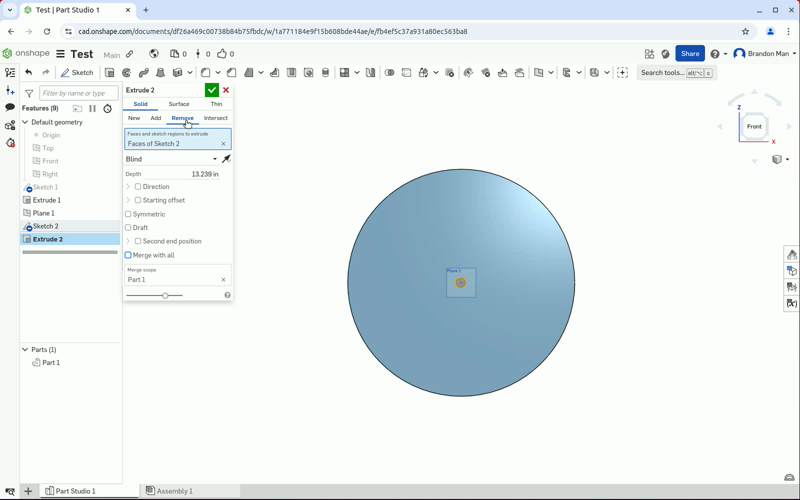
key(space)
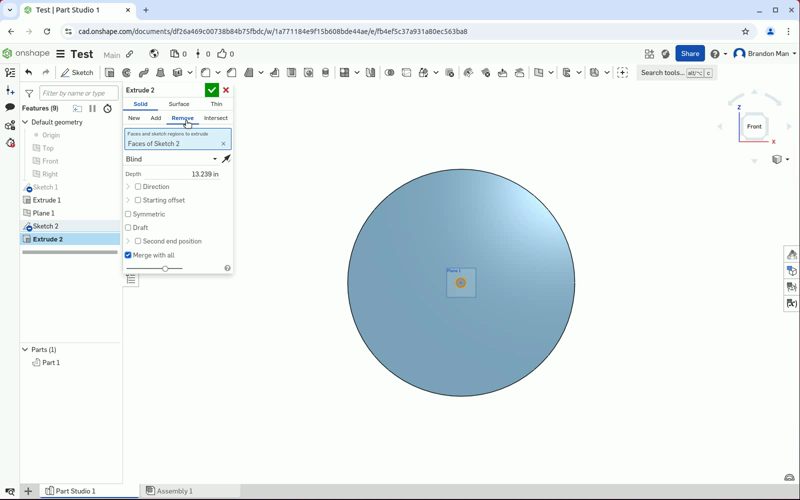
key(enter)
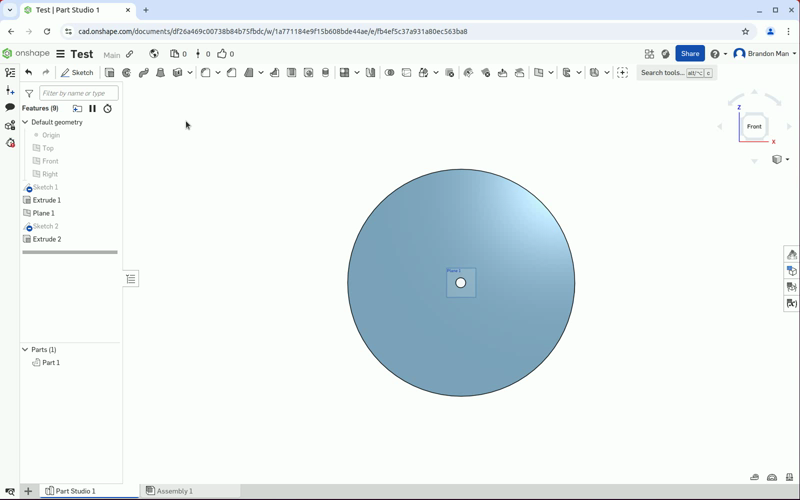
key(shift+h)
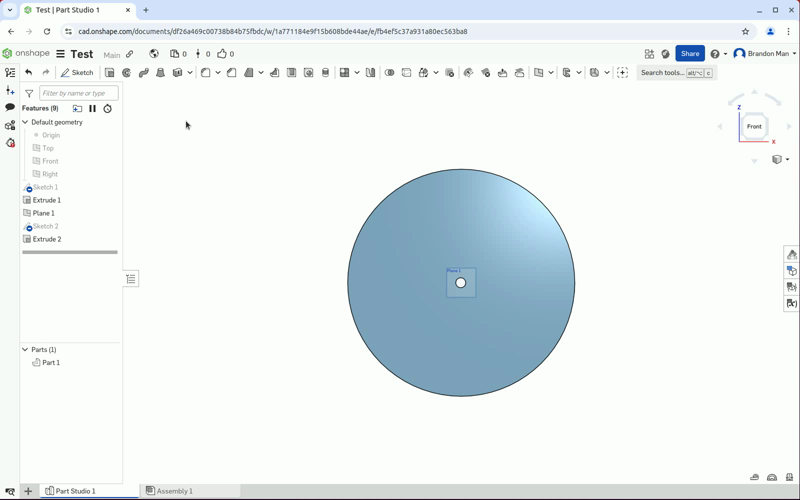
key(shift+h)
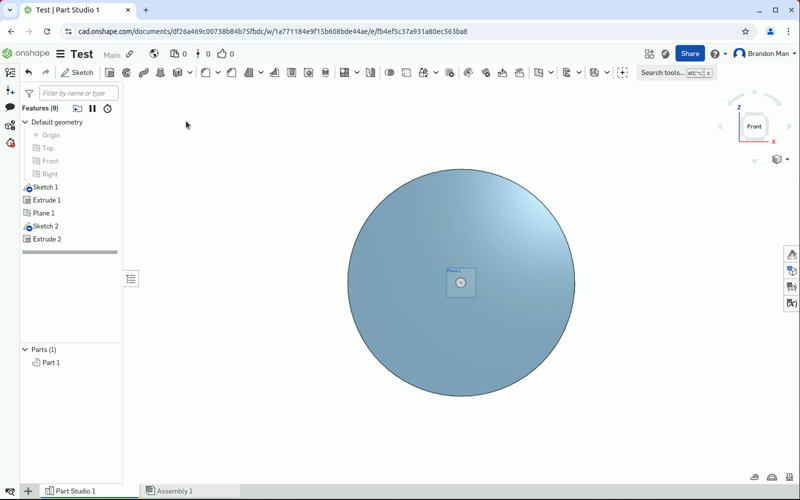
key(shift+7)
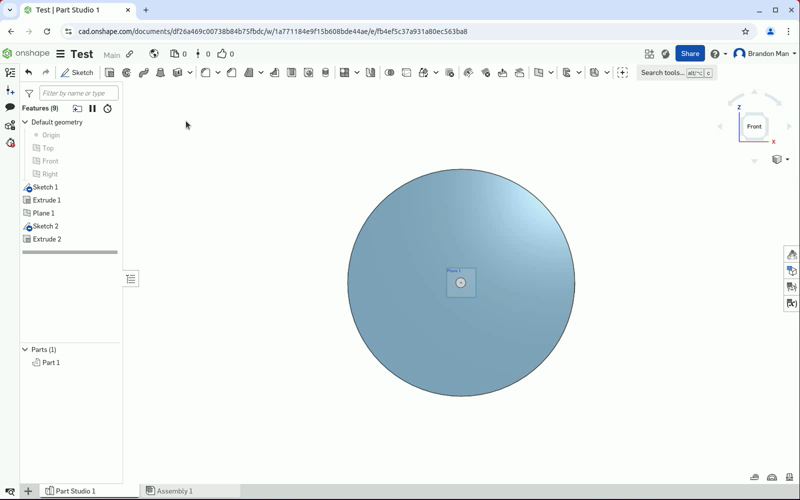
key(left, 2)
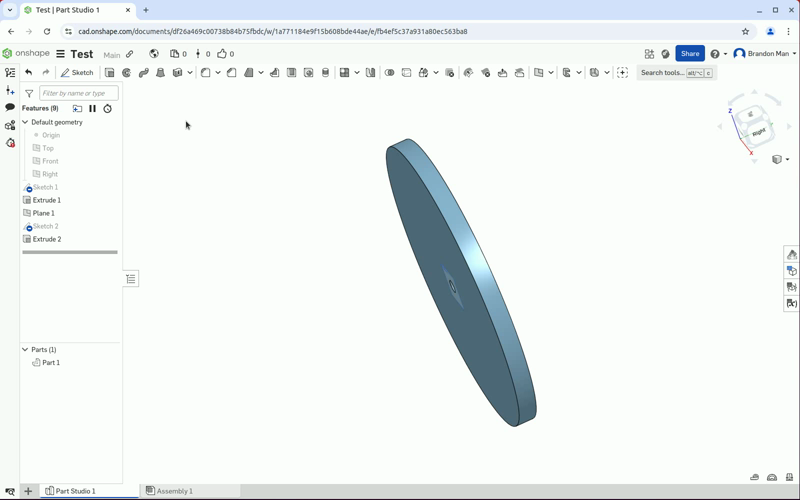
key(down, 2)
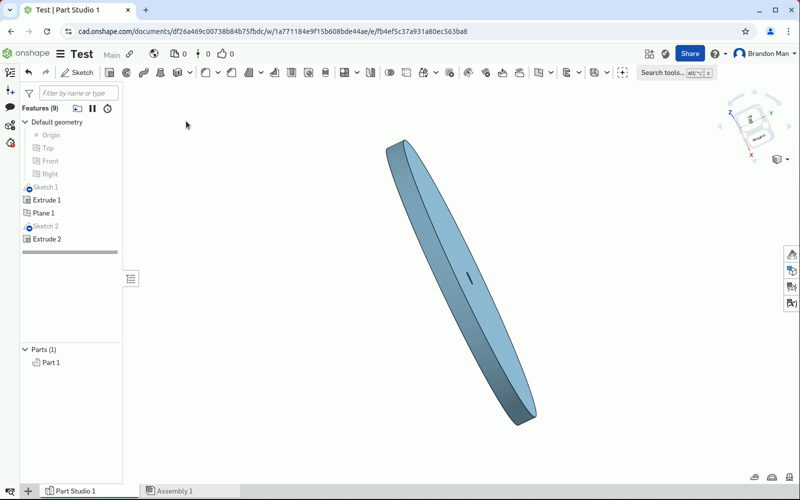
key(up, 2)
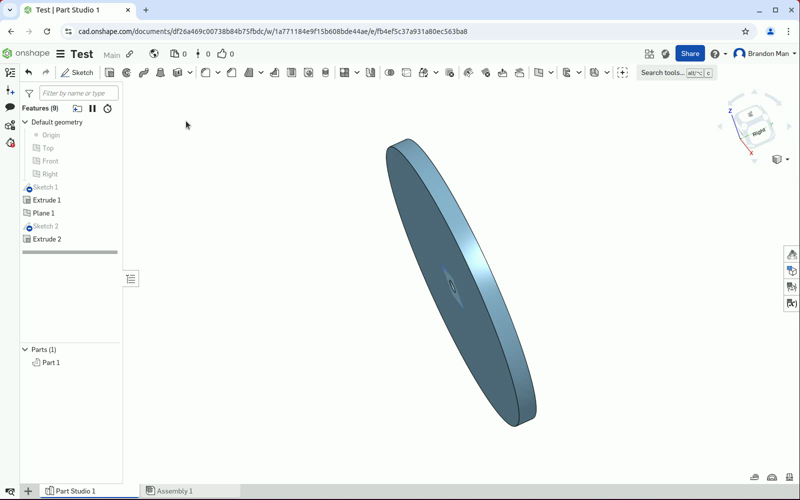
key(right, 2)
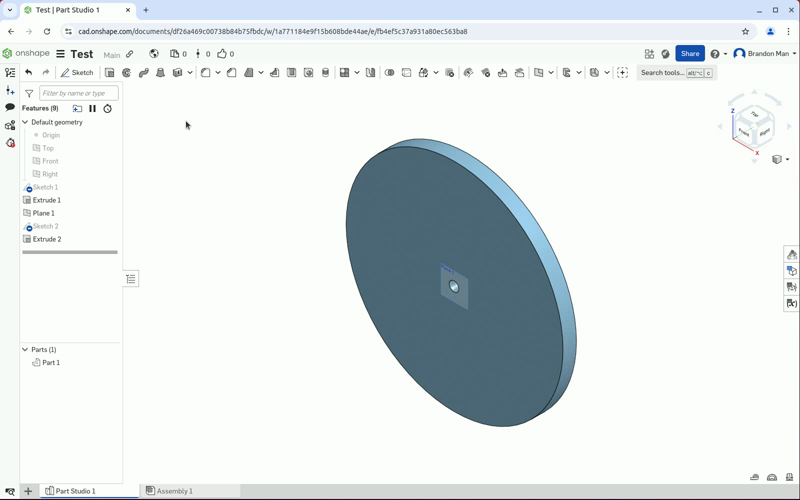
mouse_move(73, 189)
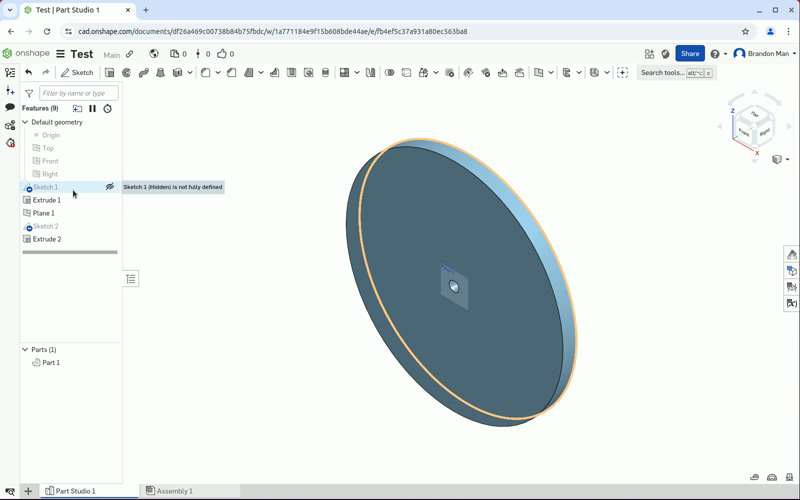
click(73, 189)